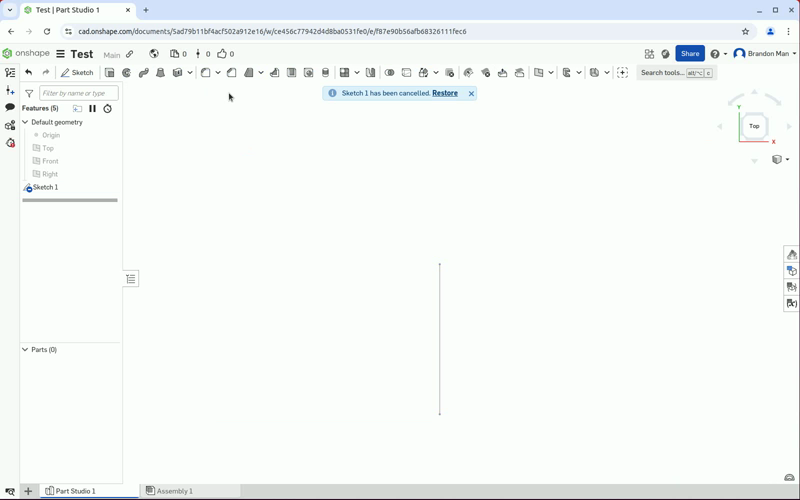
key(shift+h)
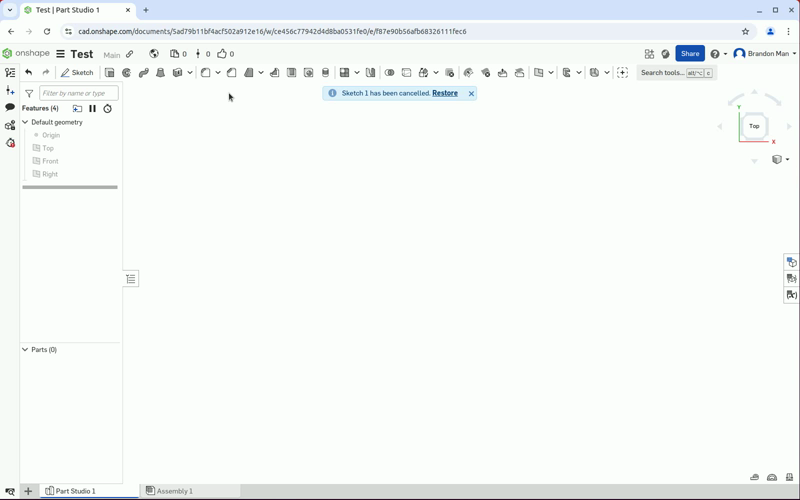
mouse_move(73, 352)
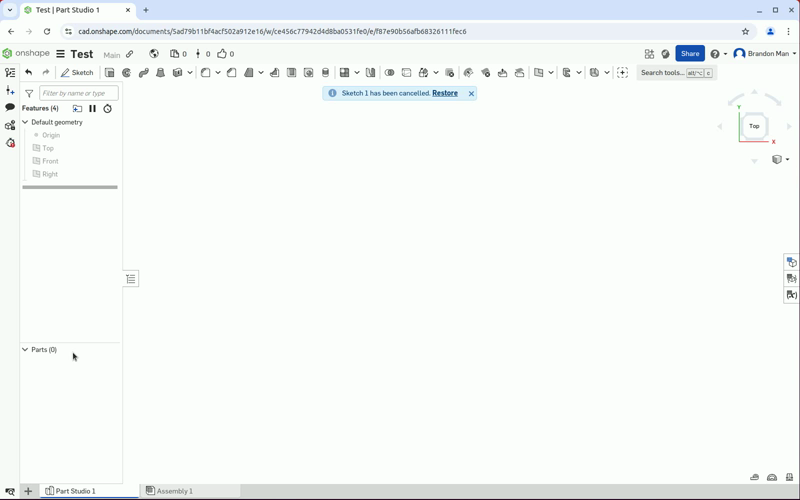
key(y)
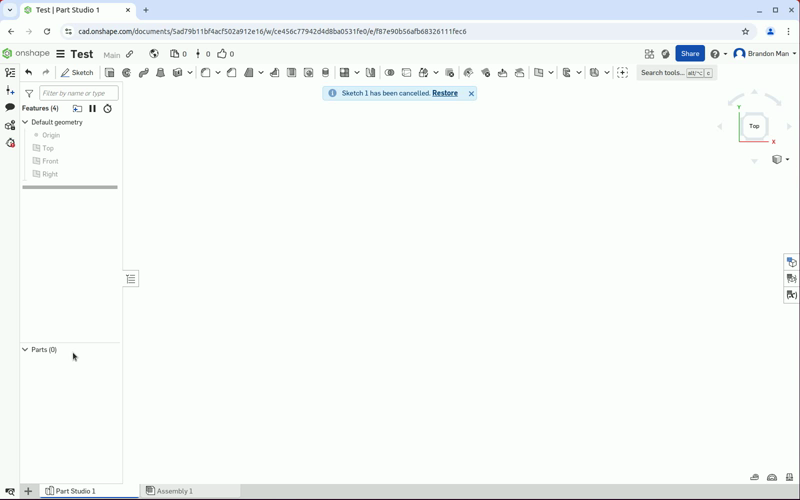
key(shift+p)
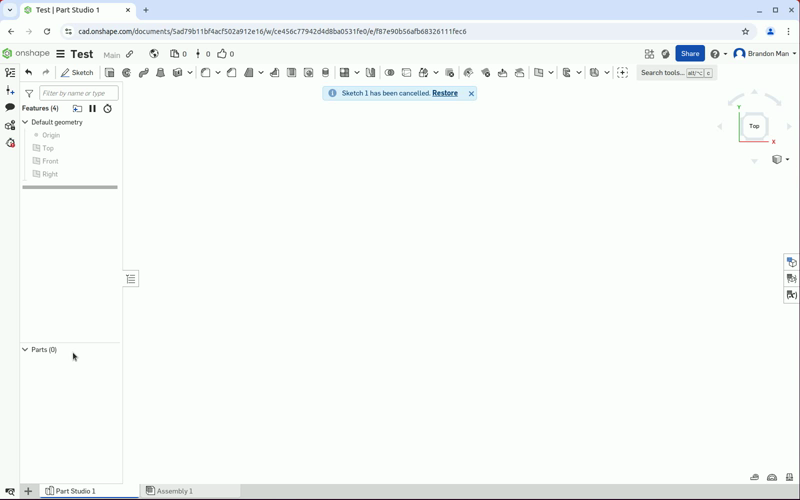
key(space)
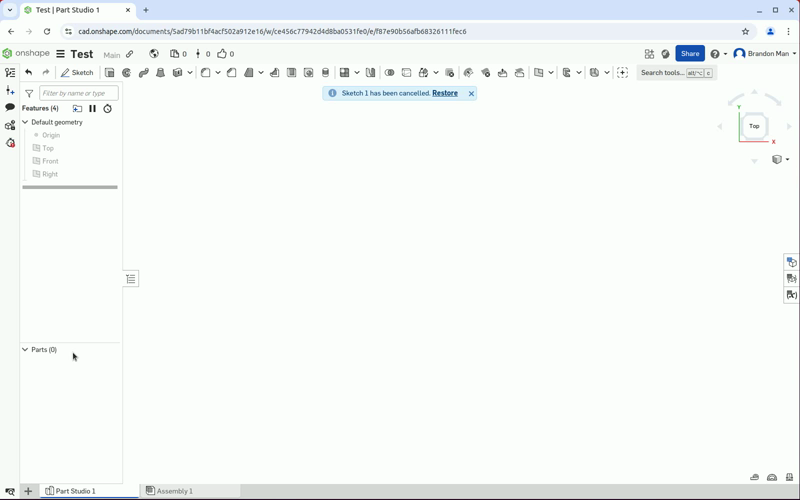
key_down(shift)
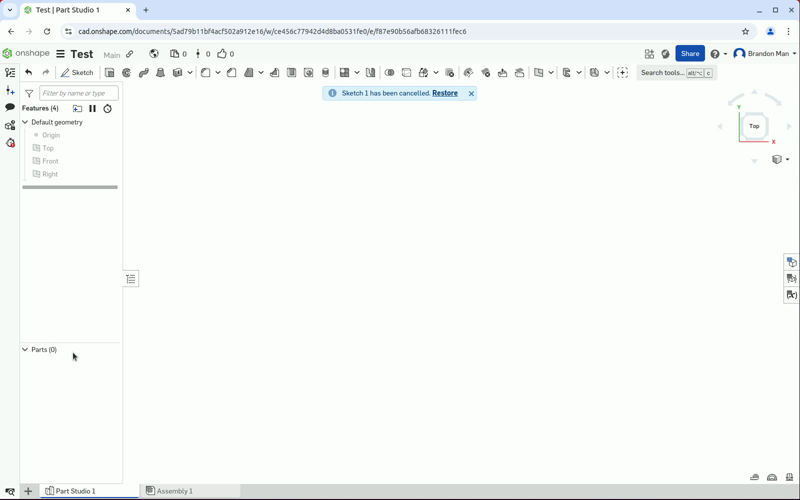
key(up)
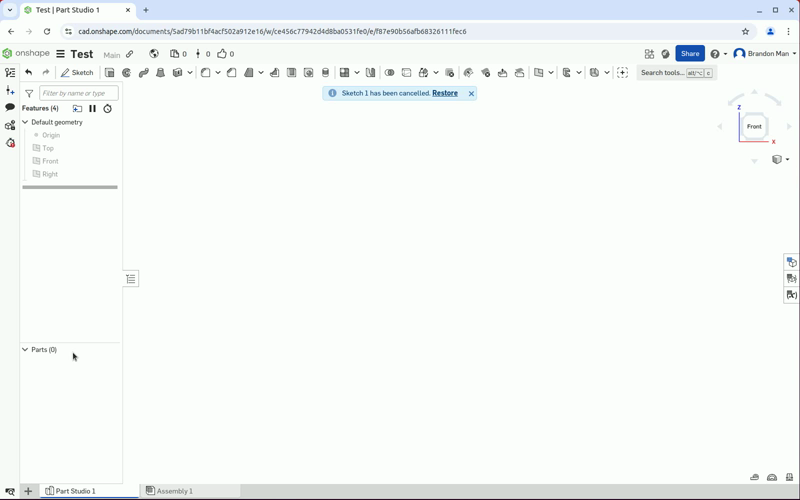
key_up(shift)
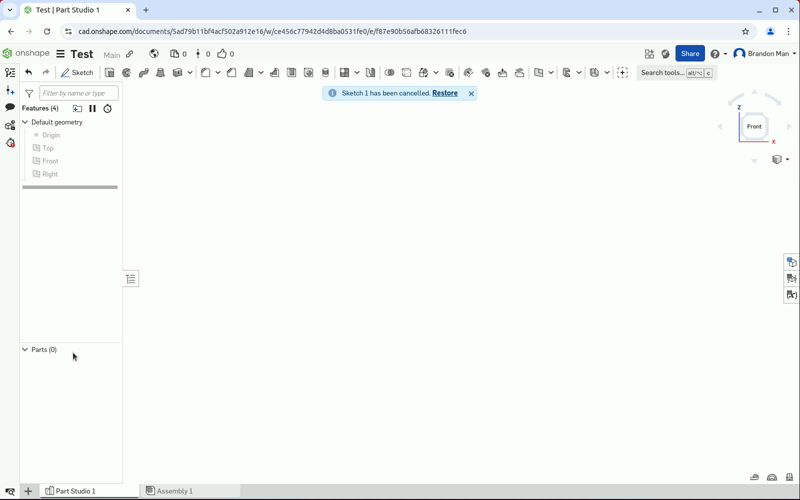
key(space)
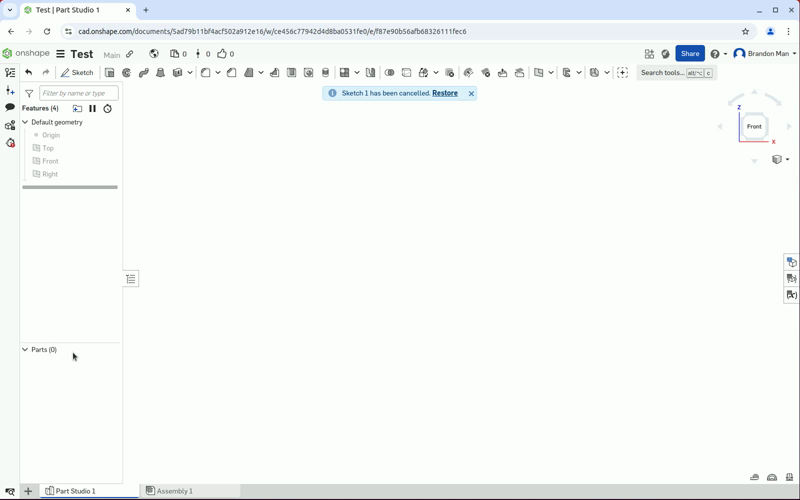
key_down(shift)
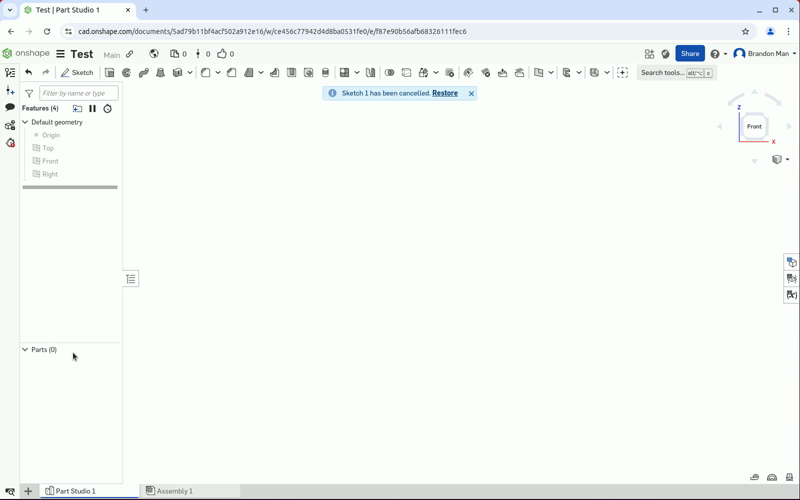
key(left)
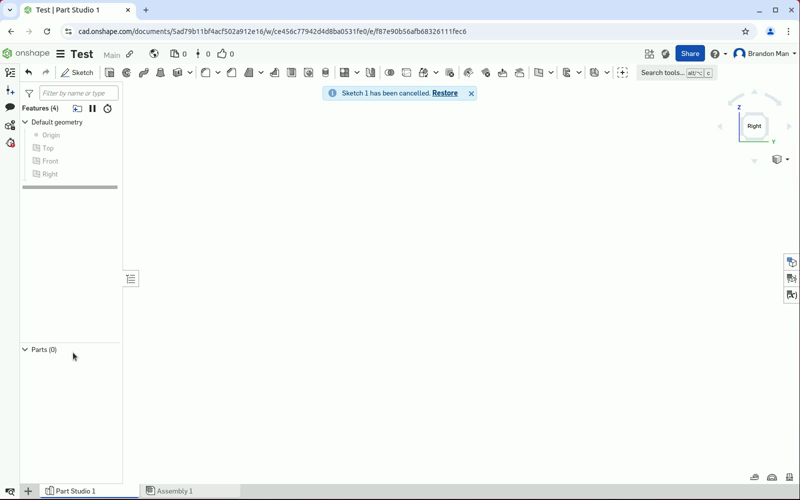
key_up(shift)
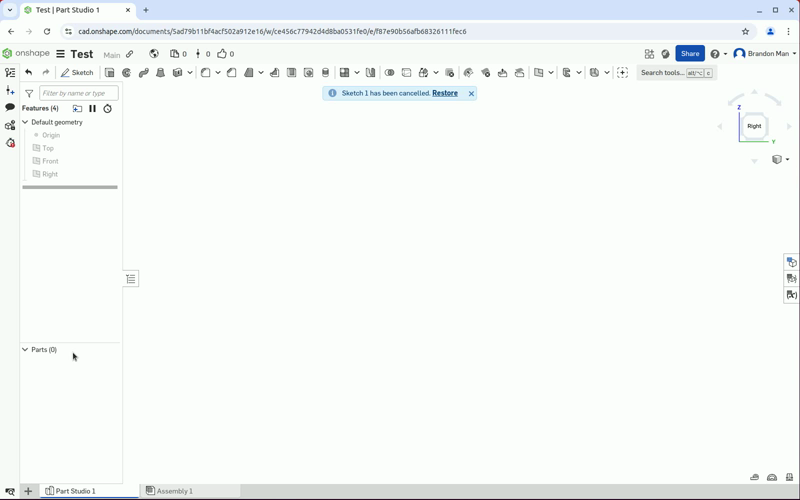
mouse_move(73, 352)
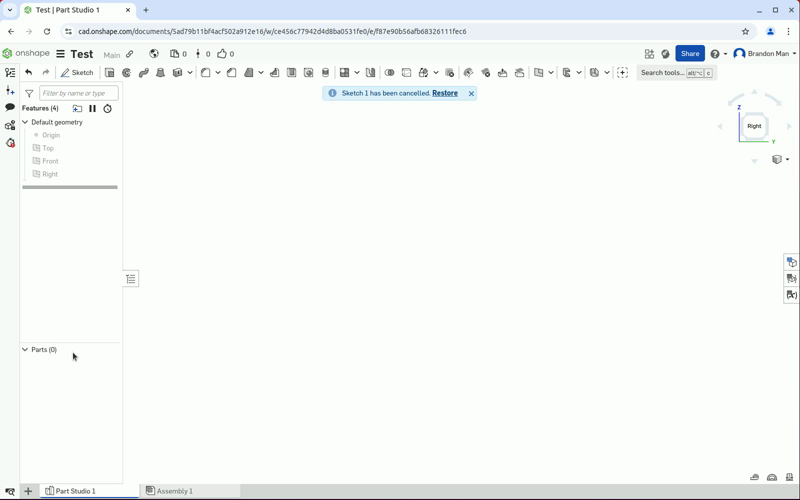
key(shift+y)
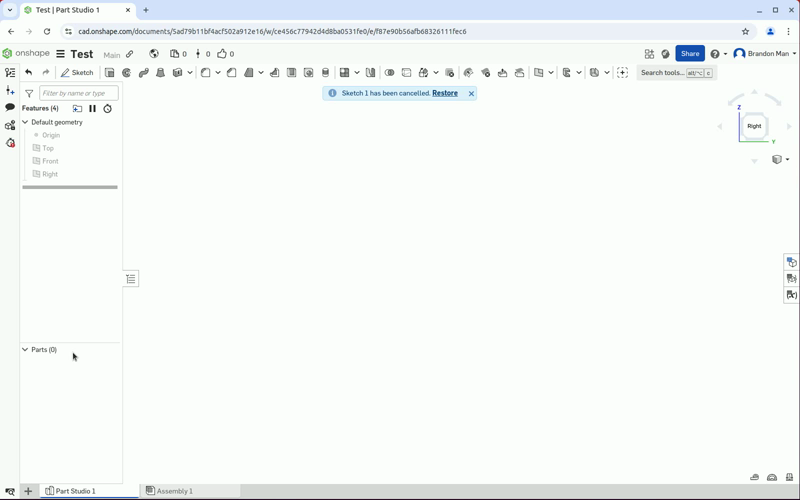
key(shift+s)
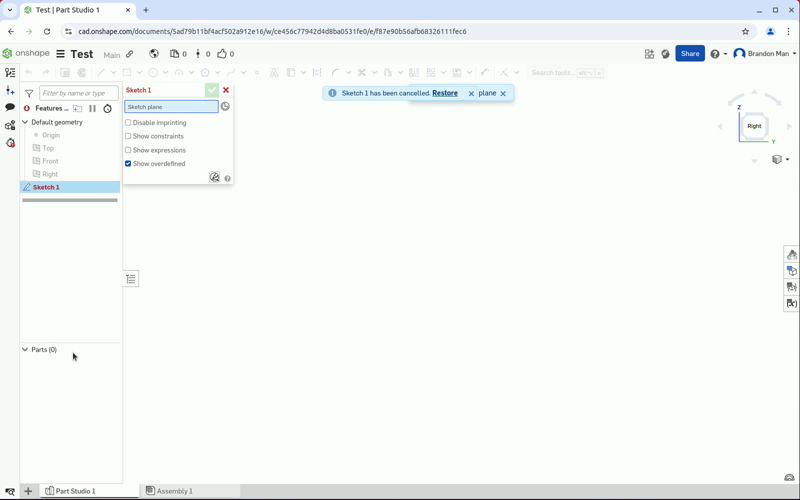
mouse_move(73, 176)
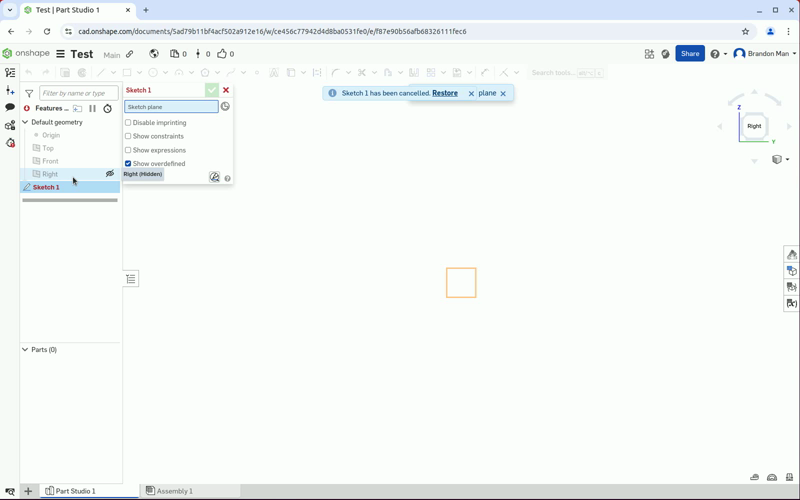
click(73, 176)
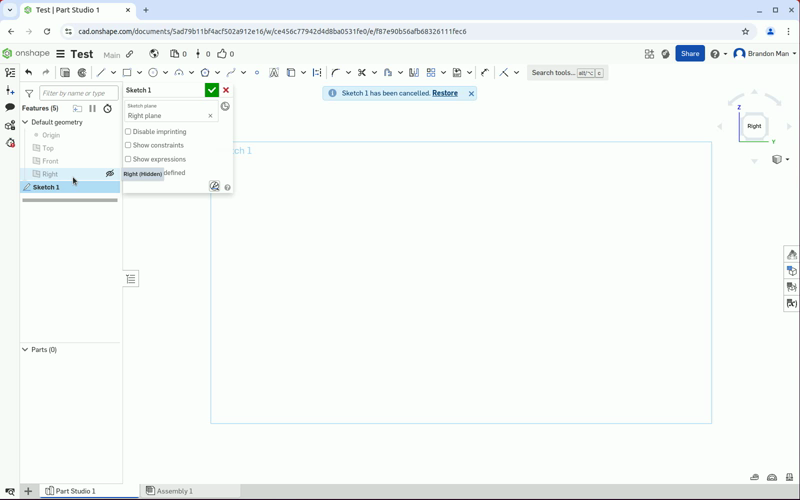
mouse_move(73, 352)
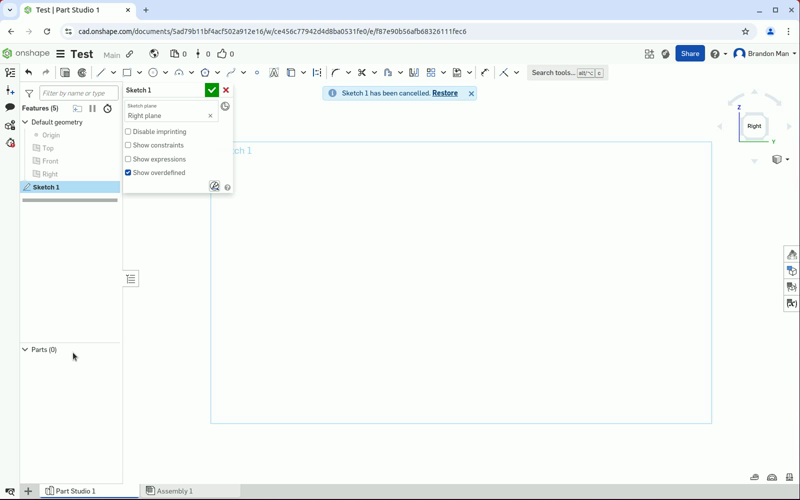
key(y)
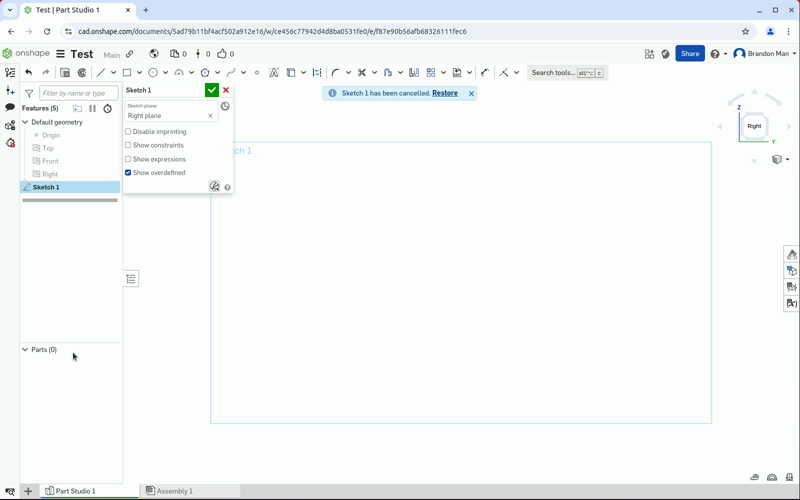
key(l)
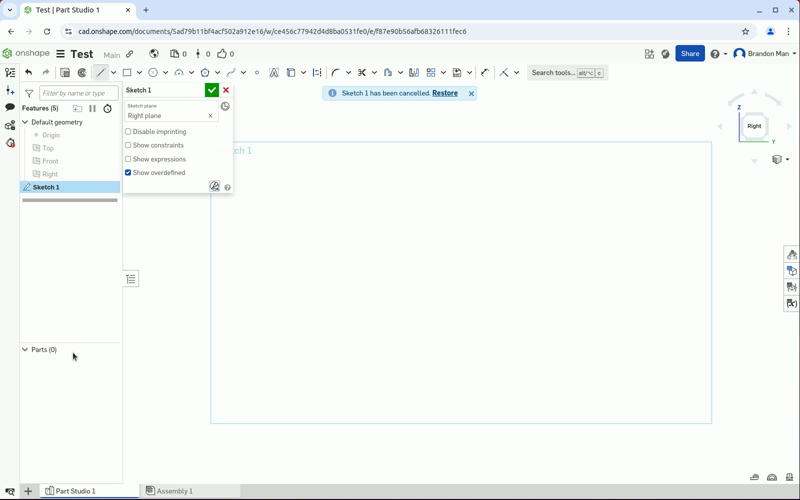
key_down(shift)
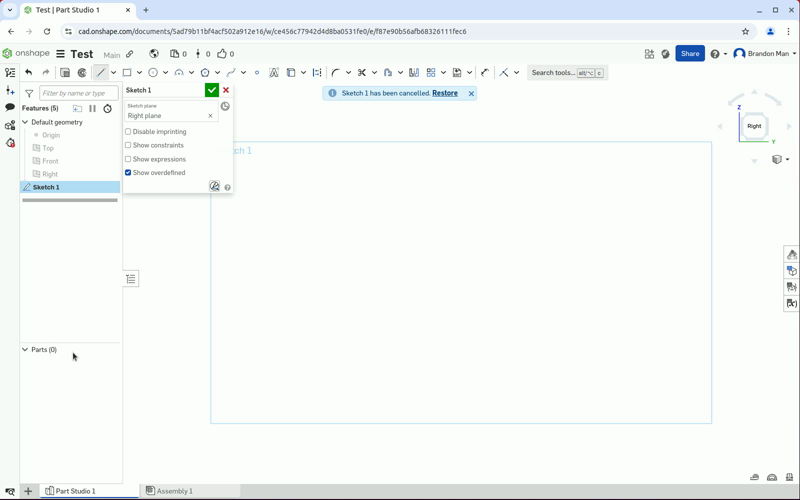
mouse_move(453, 298)
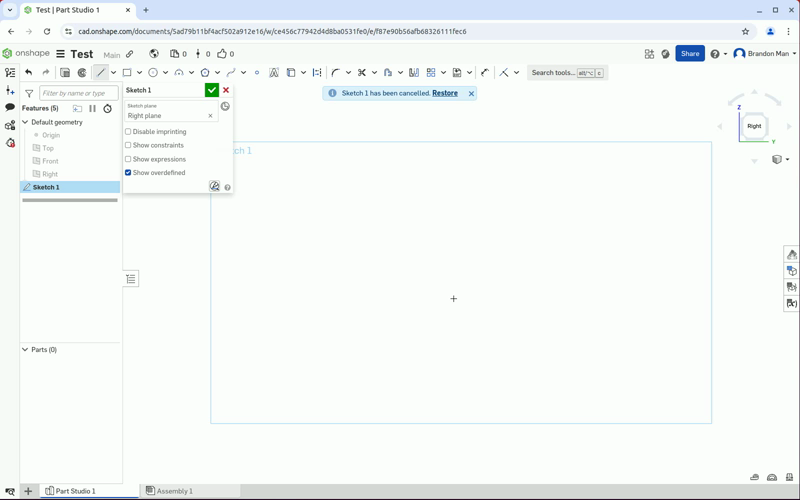
click(453, 298)
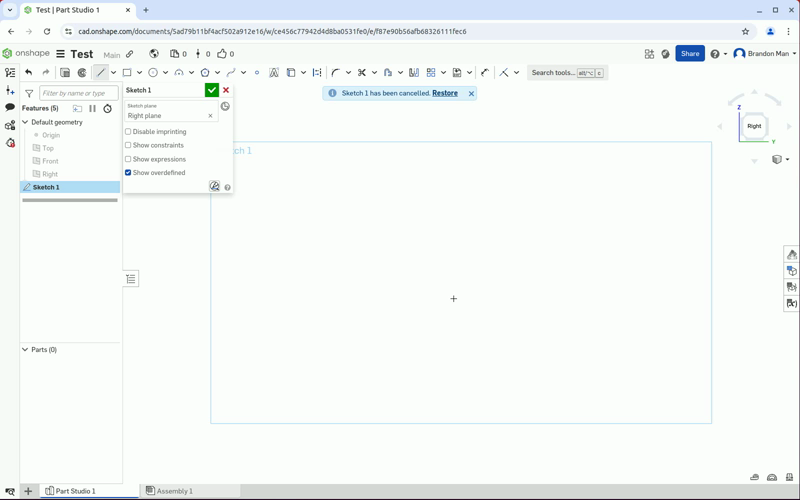
key_up(shift)
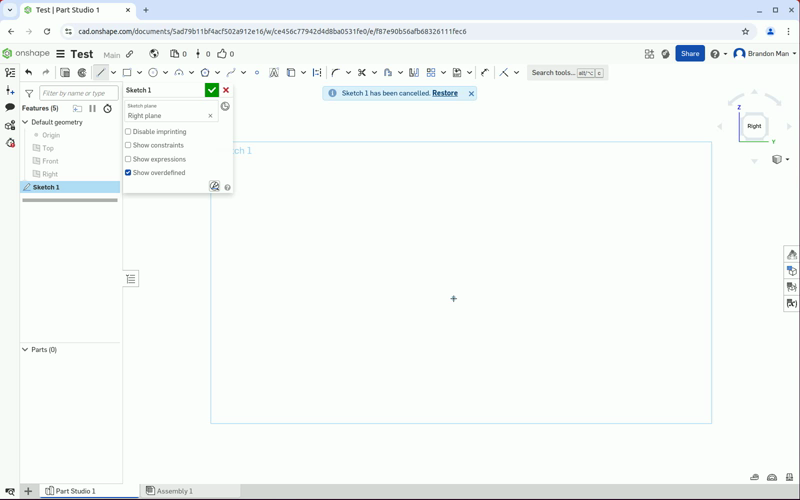
key_down(shift)
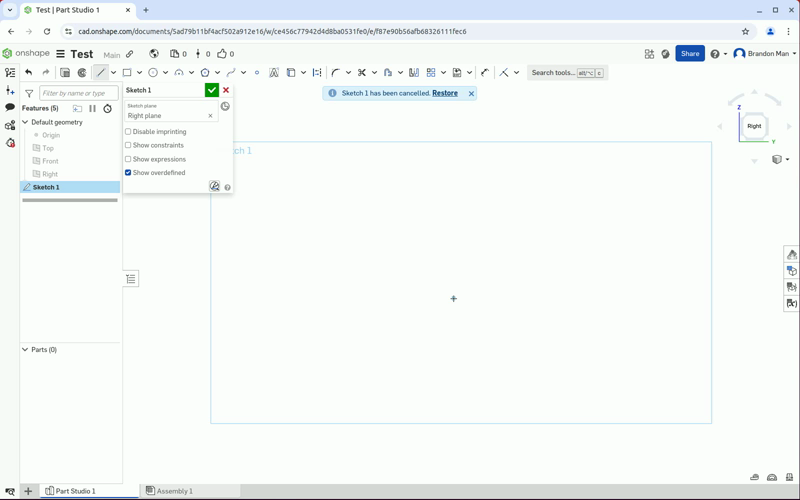
mouse_move(483, 298)
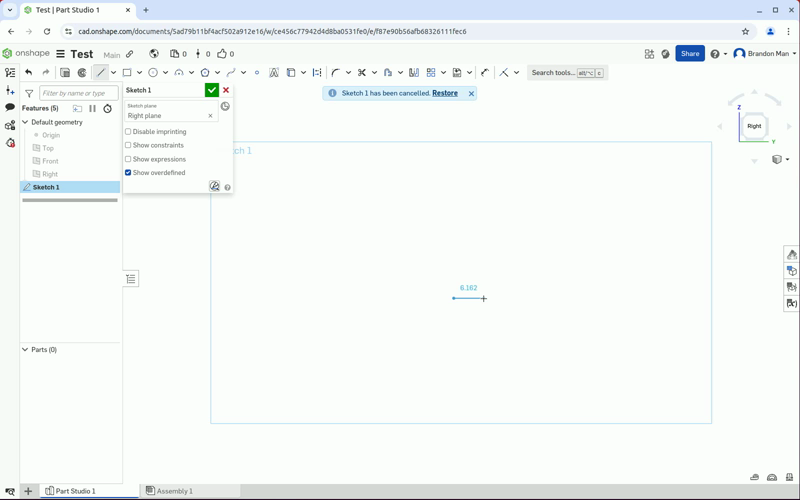
mouse_move(467, 298)
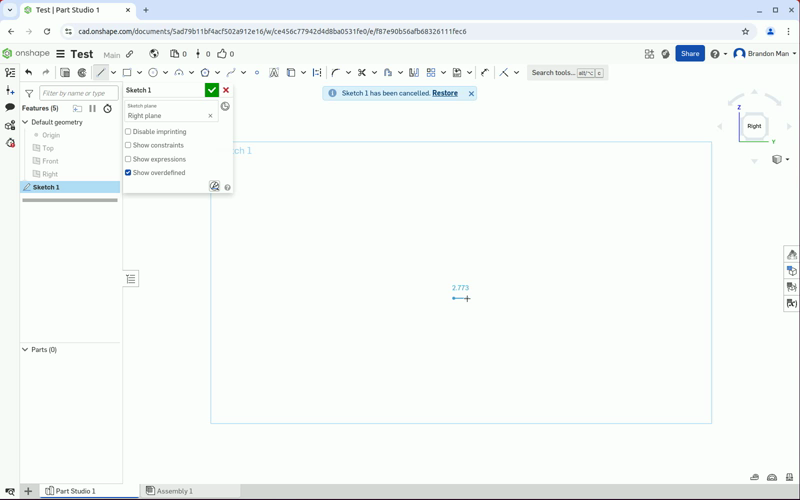
click(467, 298)
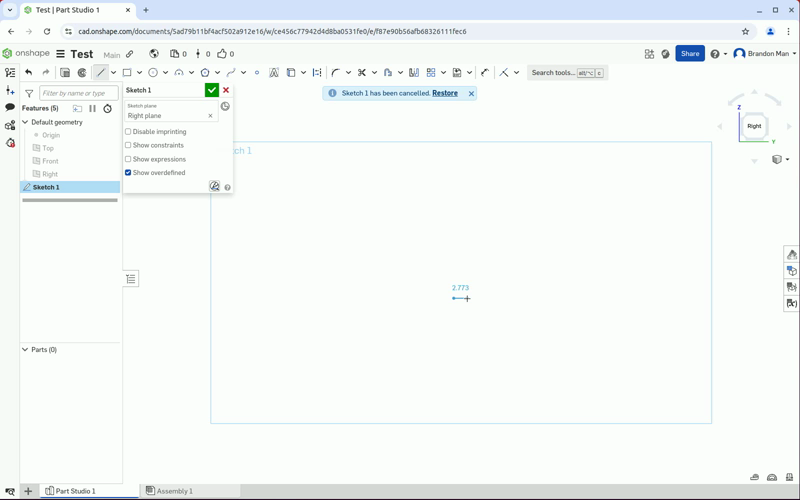
key_up(shift)
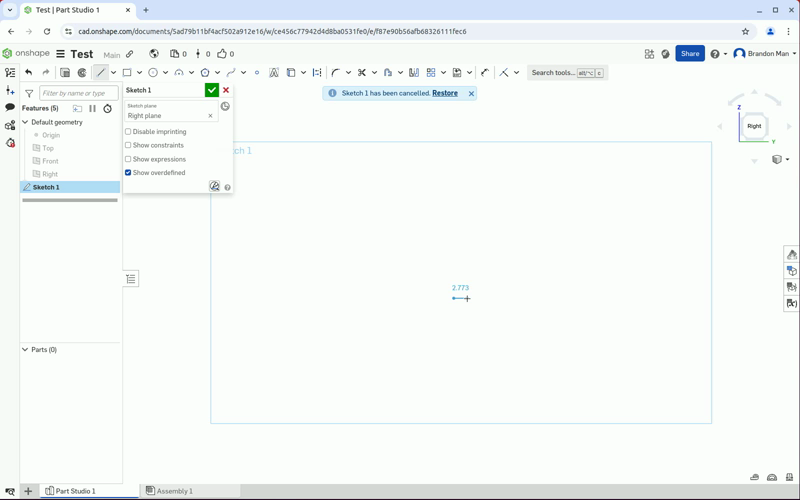
key_down(shift)
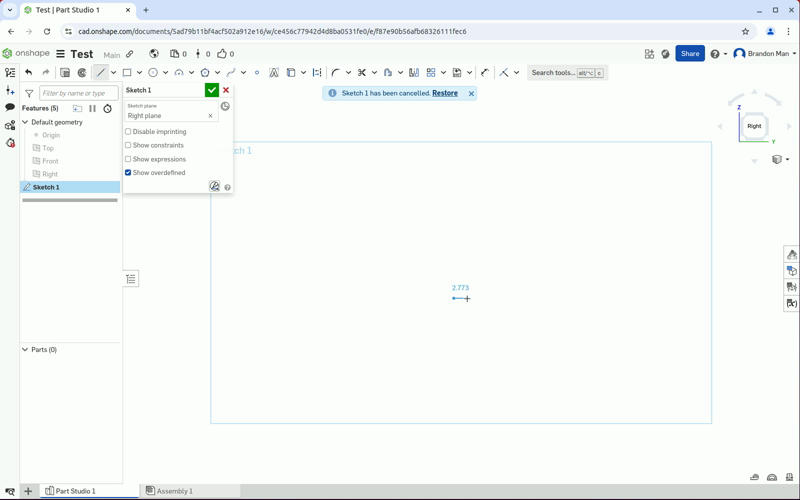
mouse_move(497, 298)
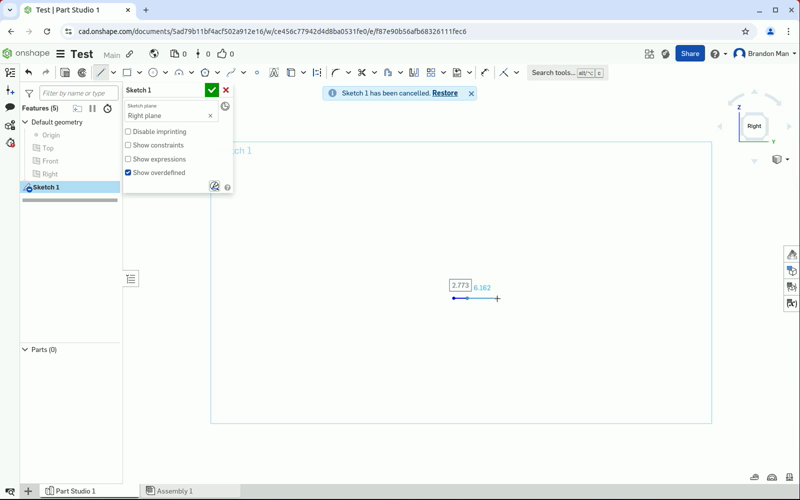
mouse_move(467, 267)
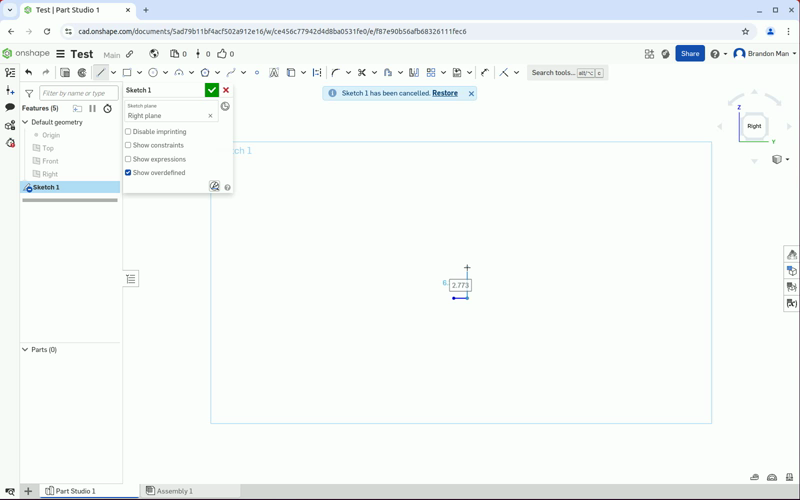
click(467, 267)
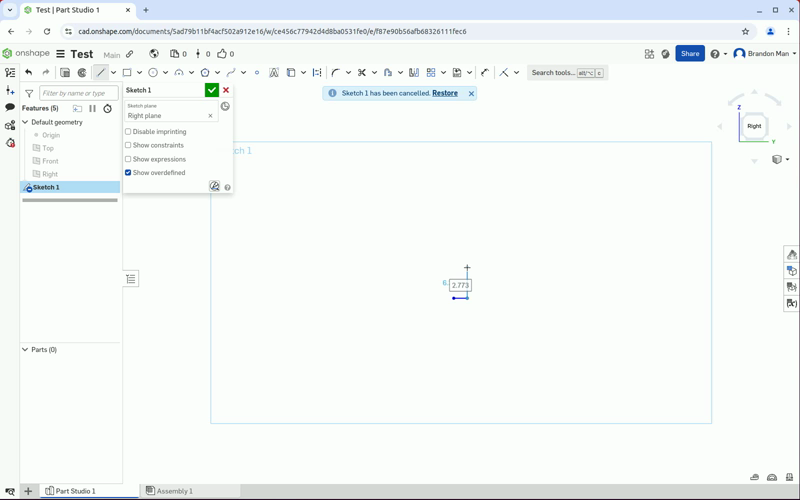
key_up(shift)
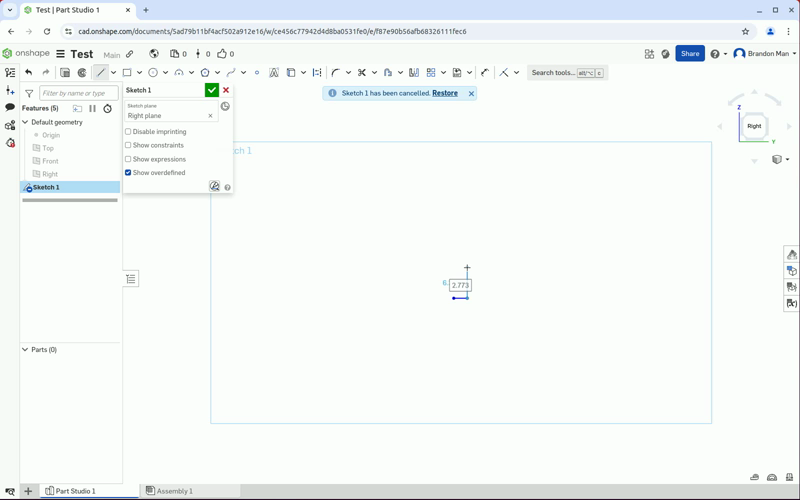
key_down(shift)
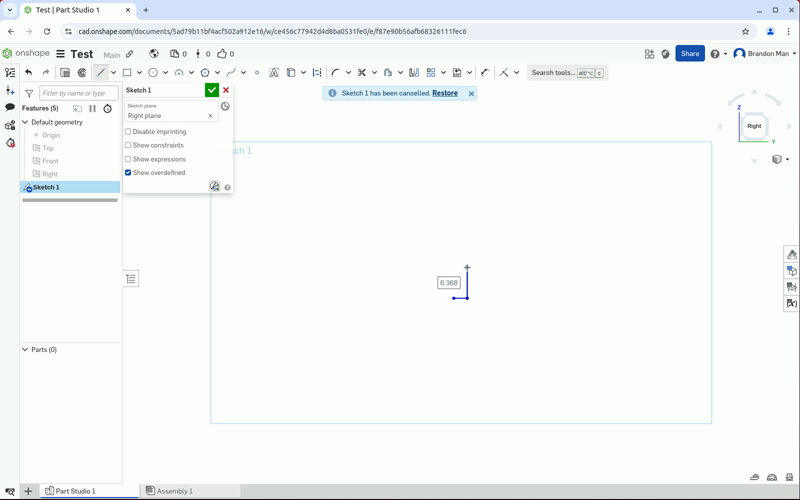
mouse_move(497, 267)
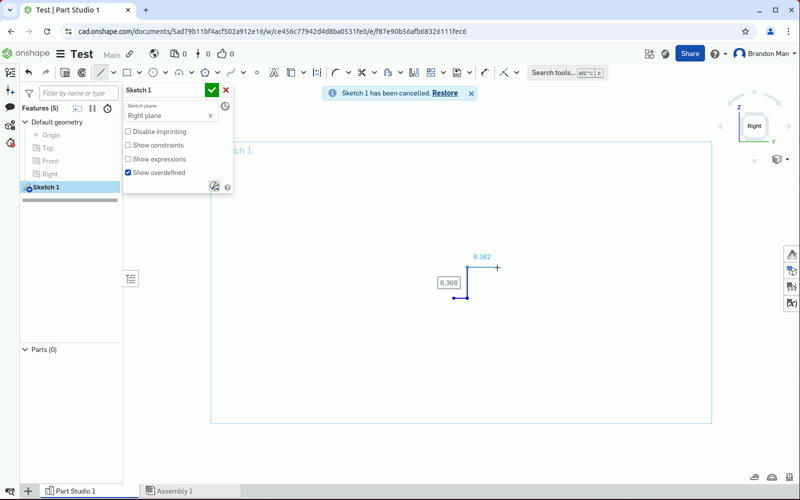
mouse_move(453, 267)
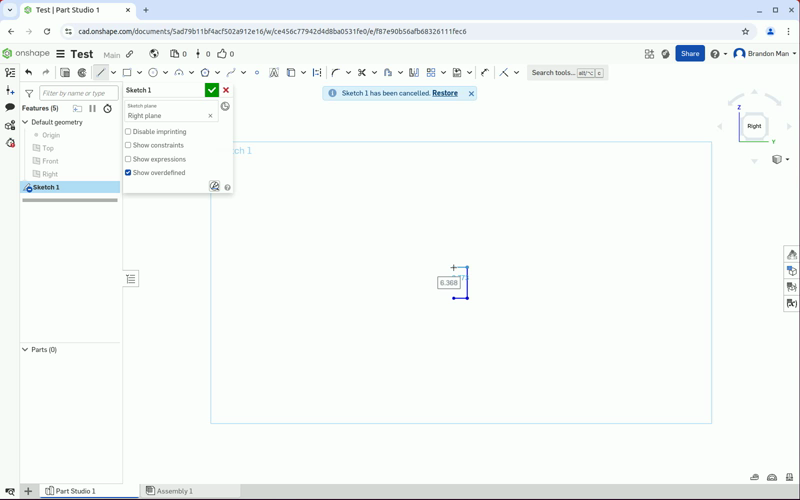
click(453, 267)
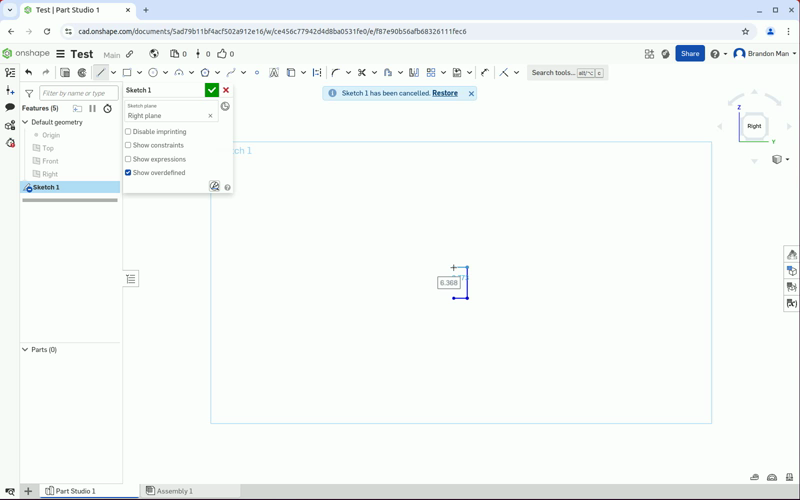
key_up(shift)
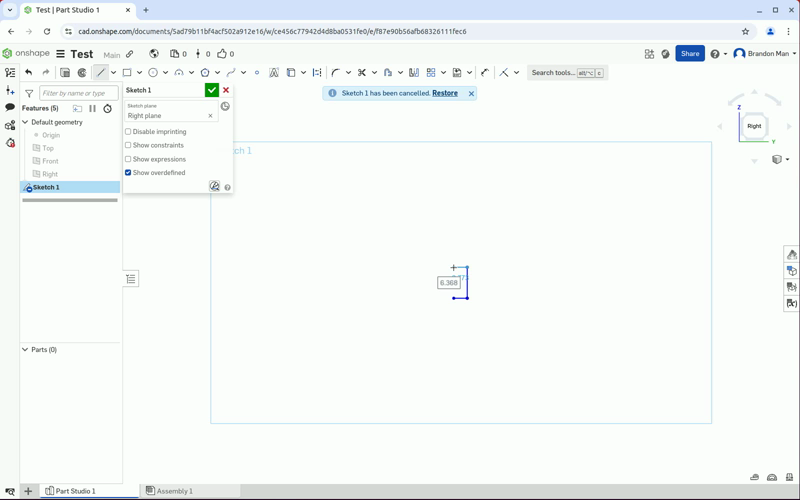
mouse_move(483, 267)
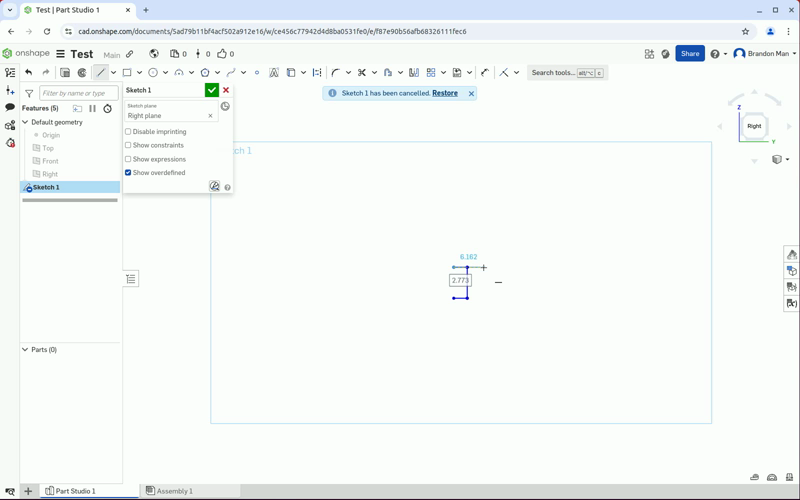
key_down(shift)
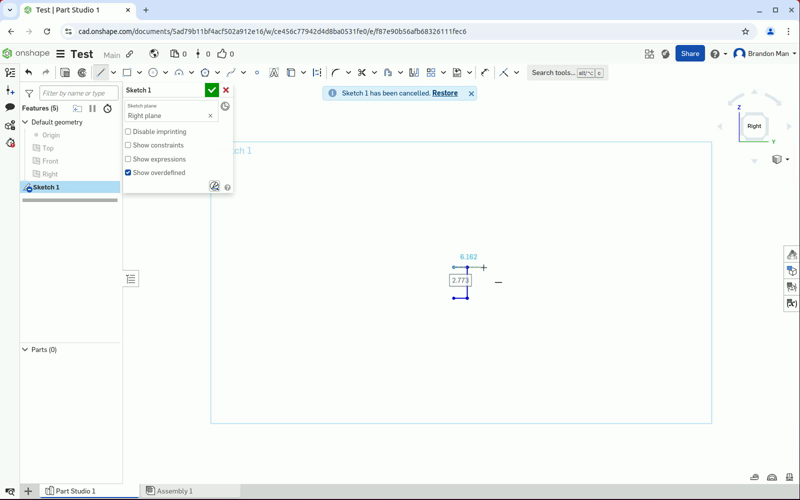
mouse_move(453, 298)
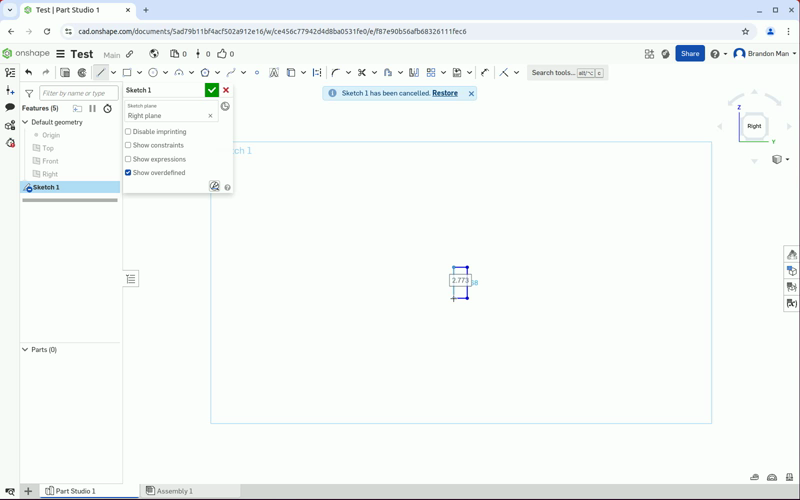
key_up(shift)
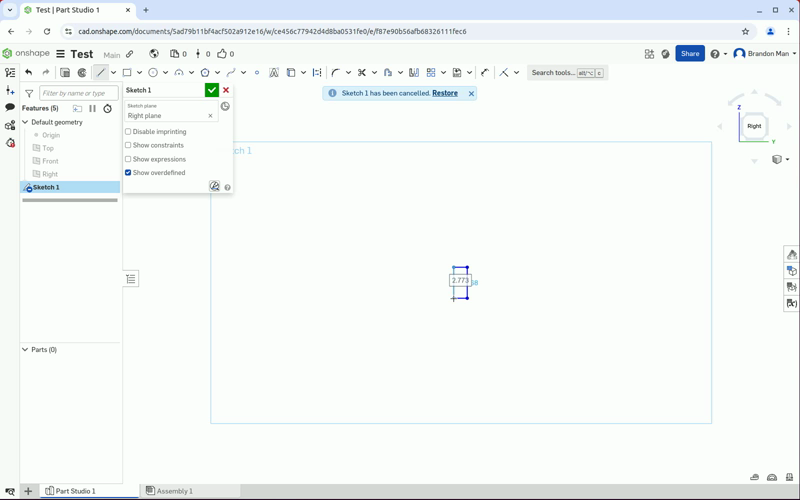
click(453, 298)
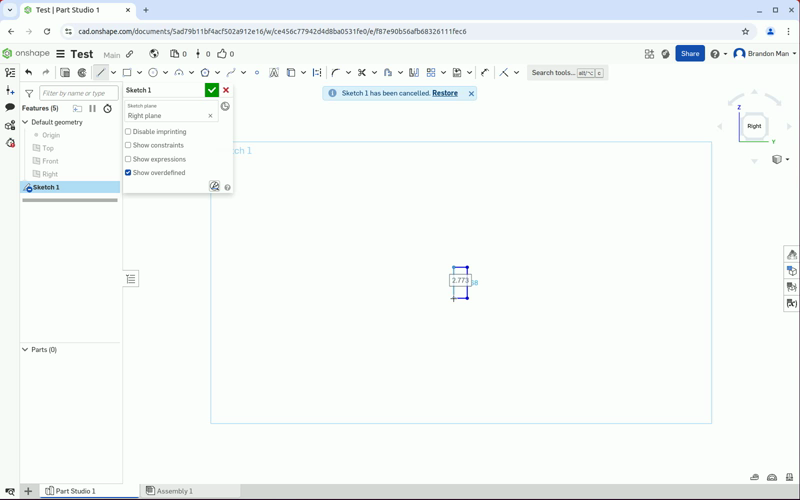
key(esc)
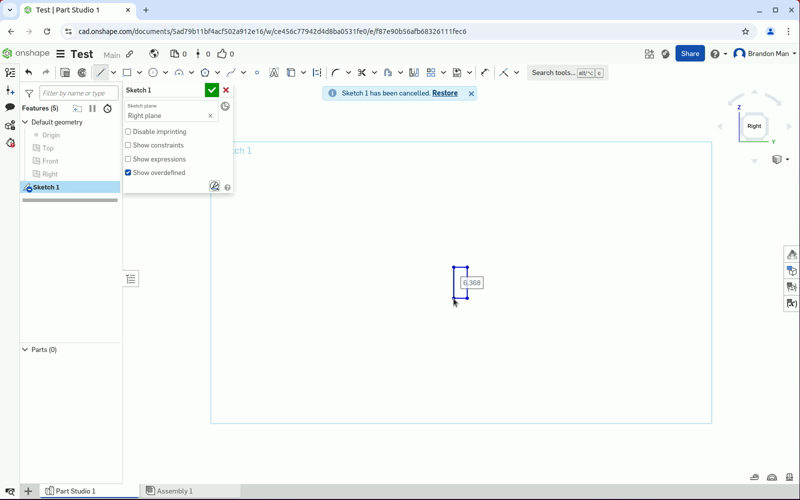
mouse_move(461, 291)
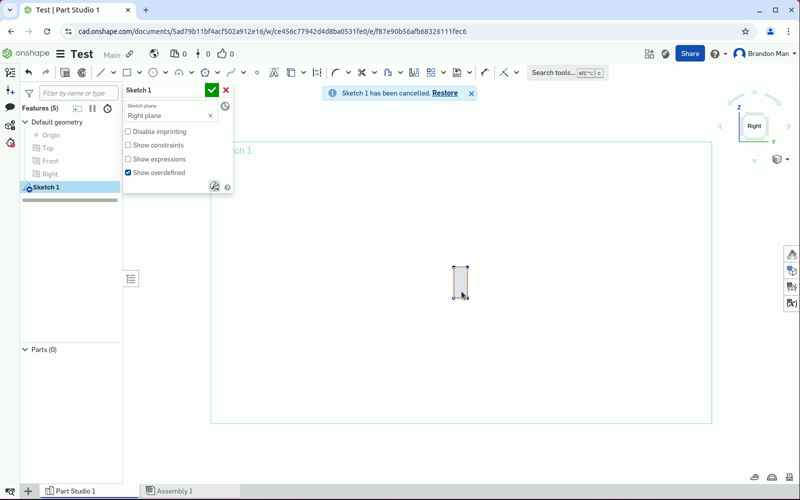
scroll(6)
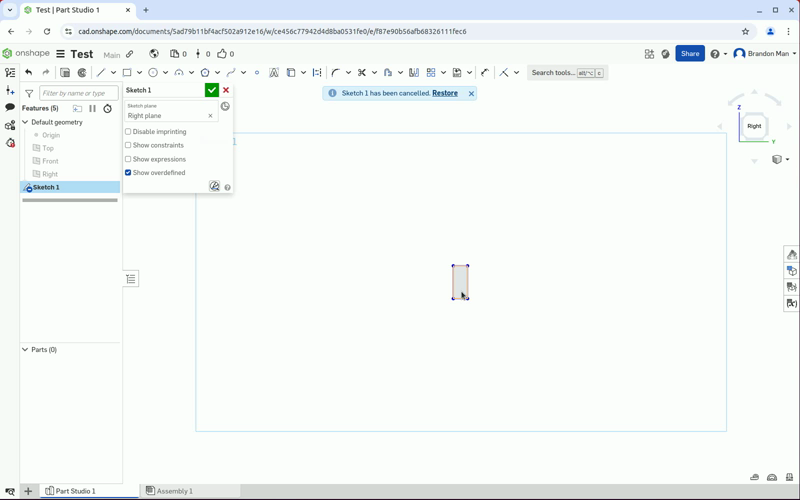
scroll(6)
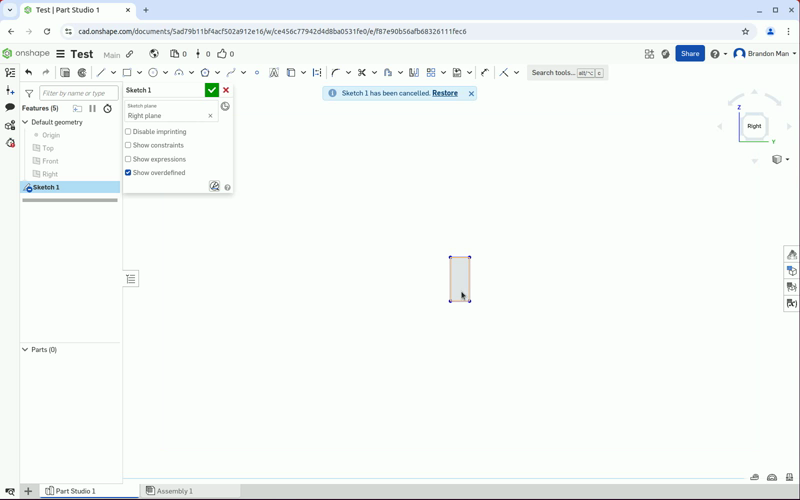
scroll(6)
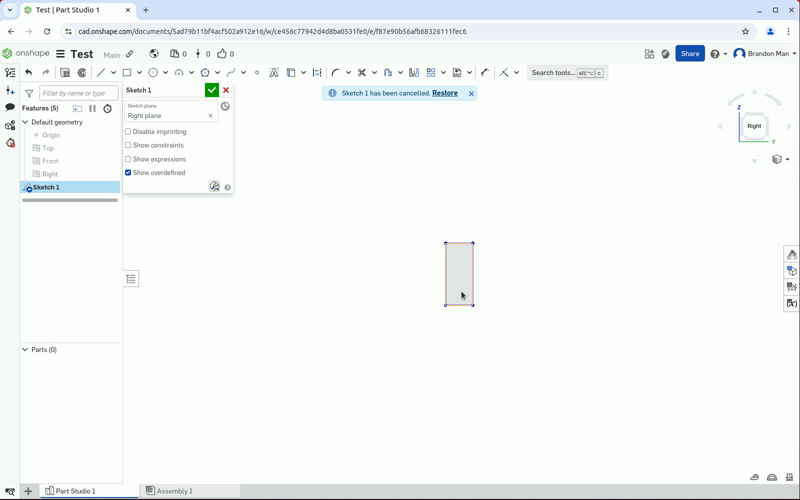
scroll(6)
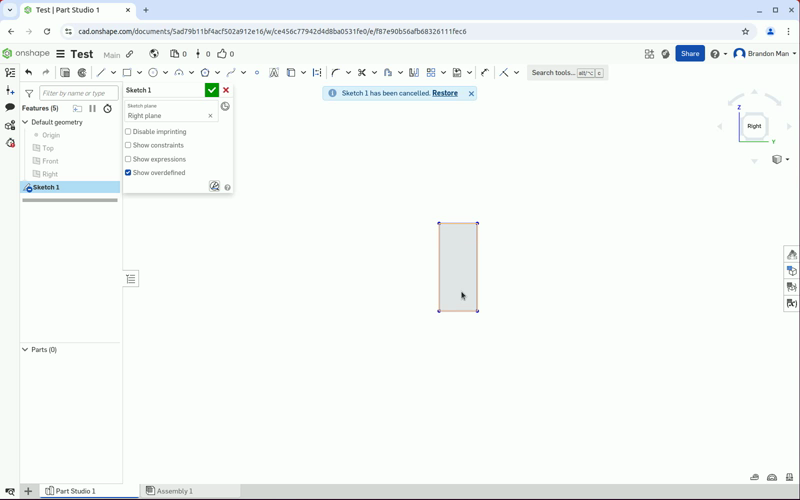
scroll(6)
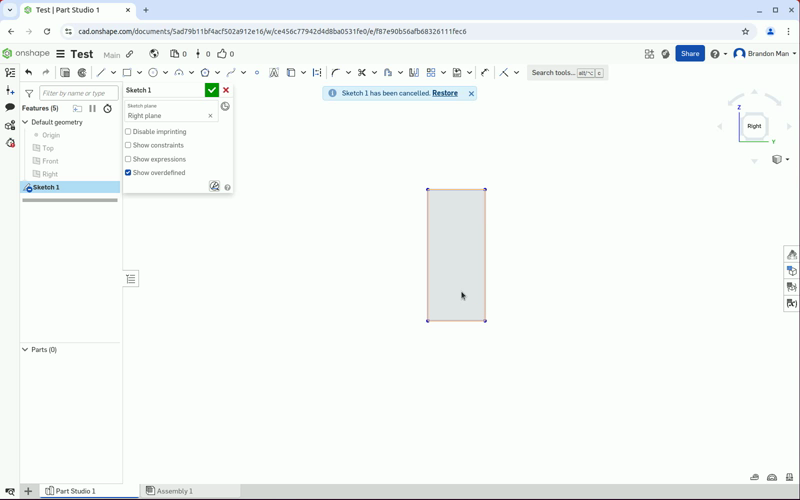
scroll(6)
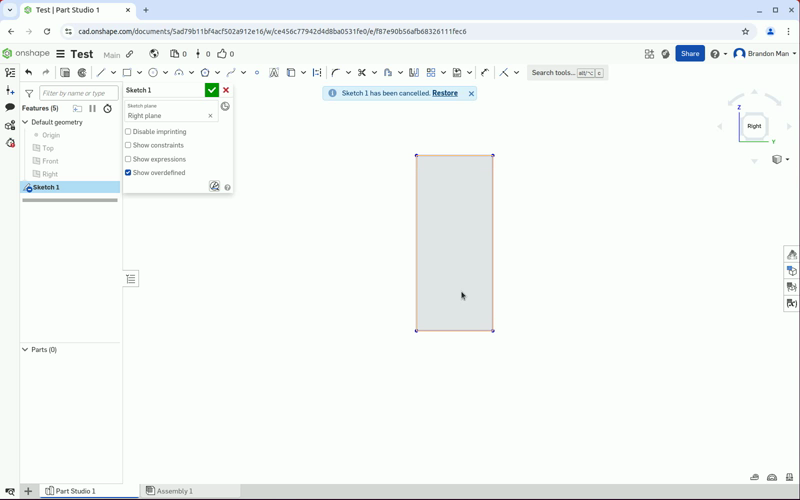
scroll(6)
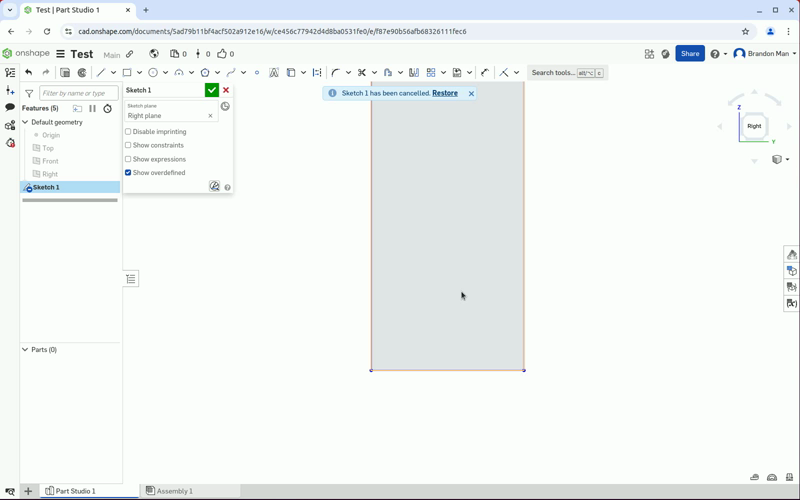
click(461, 291)
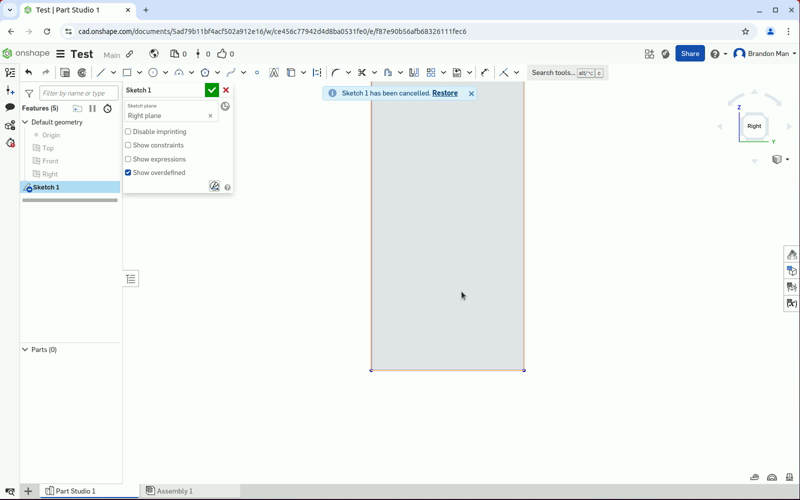
scroll(-6)
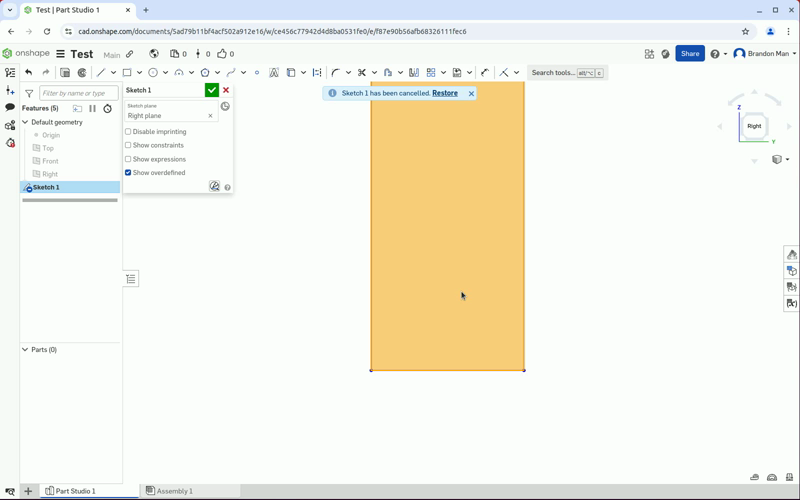
scroll(-6)
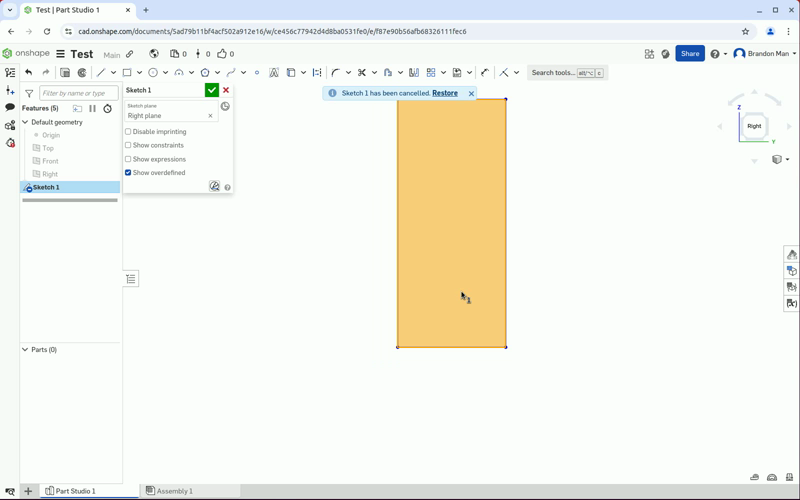
scroll(-6)
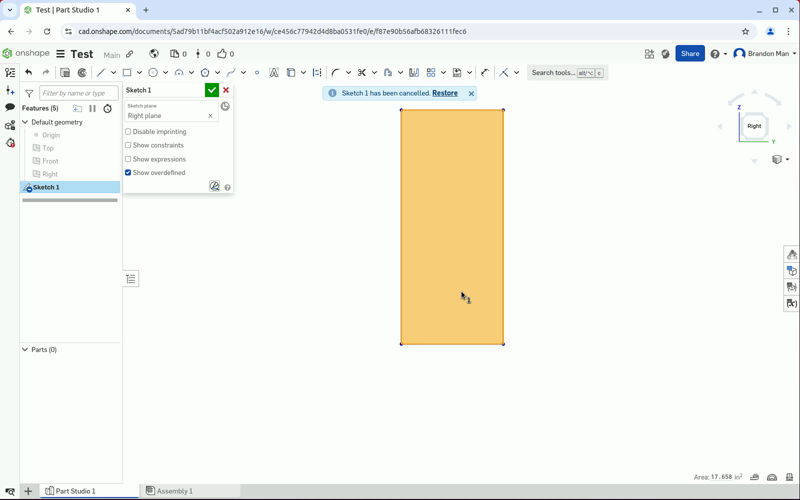
scroll(-6)
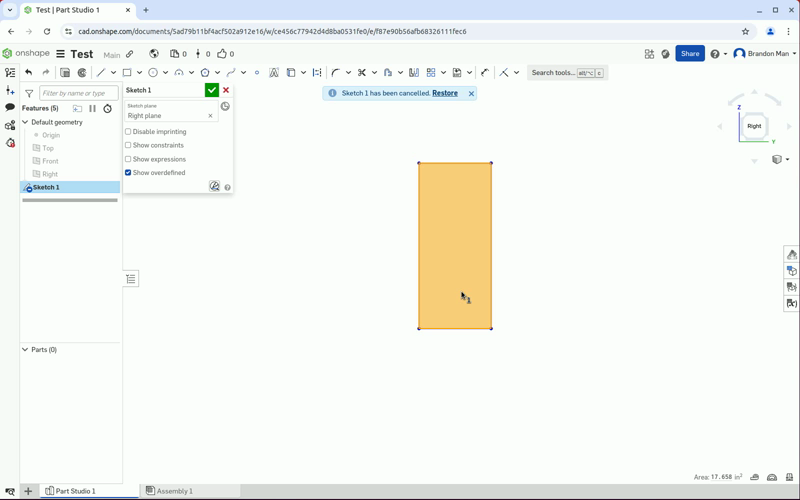
scroll(-6)
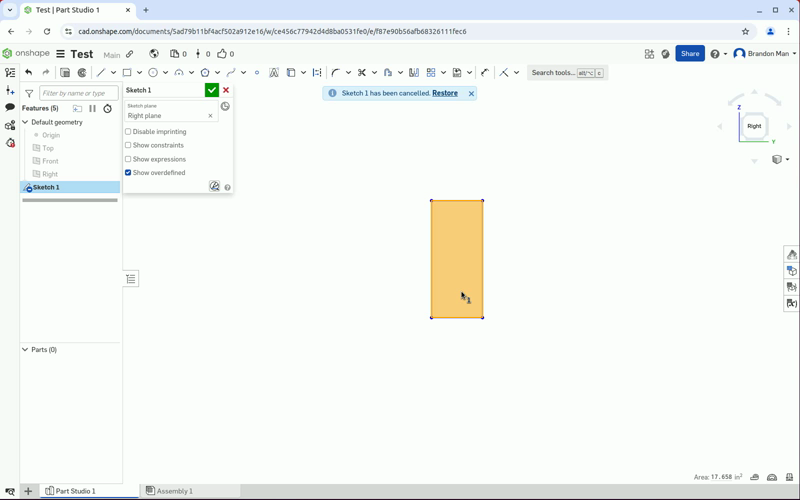
scroll(-6)
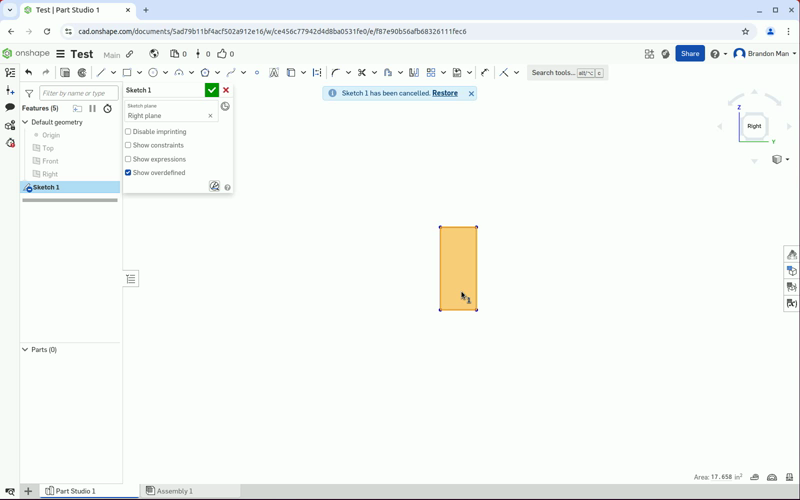
scroll(-6)
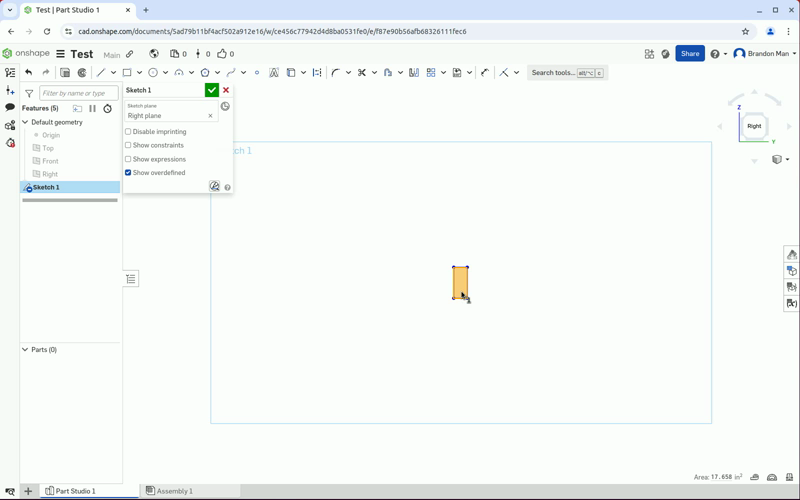
mouse_move(73, 352)
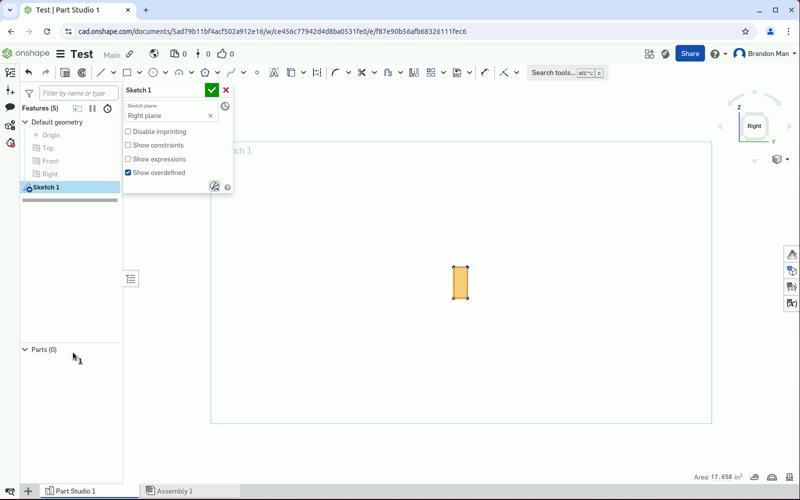
key(shift+y)
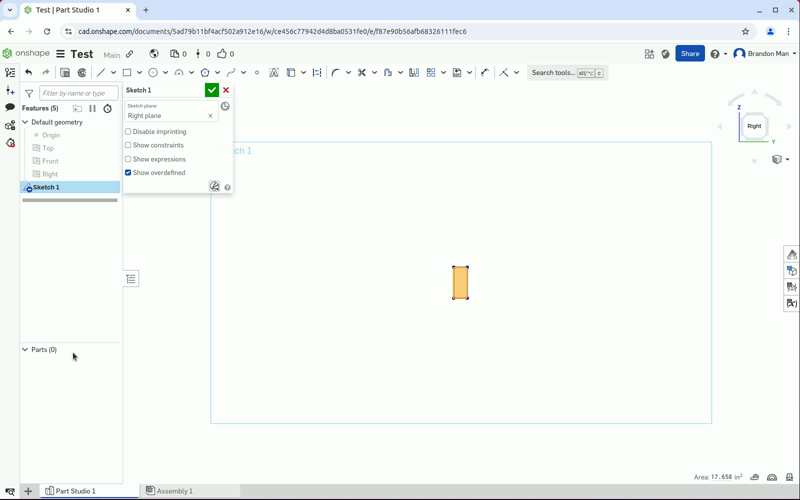
key(shift+e)
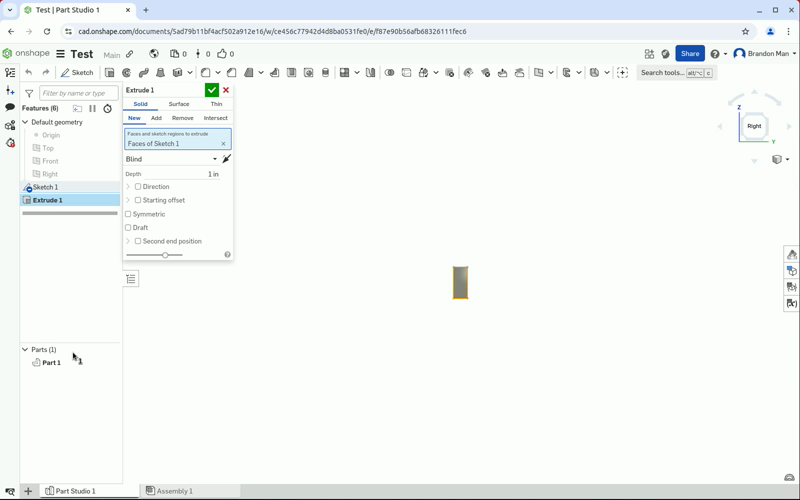
mouse_move(143, 106)
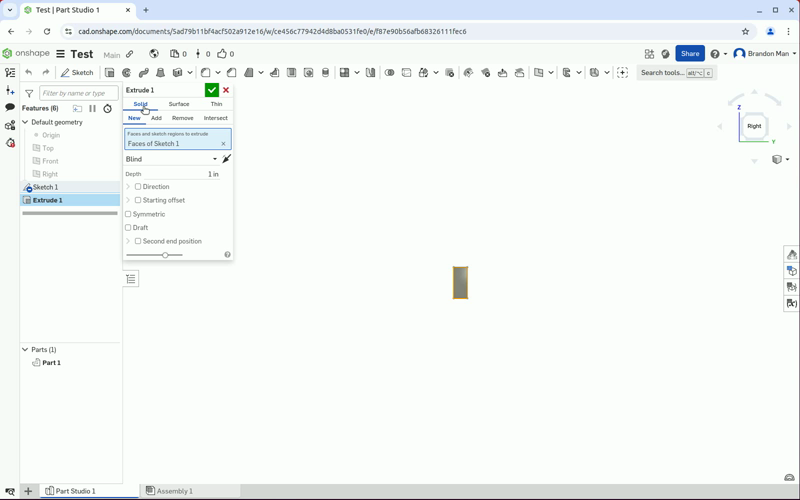
click(143, 106)
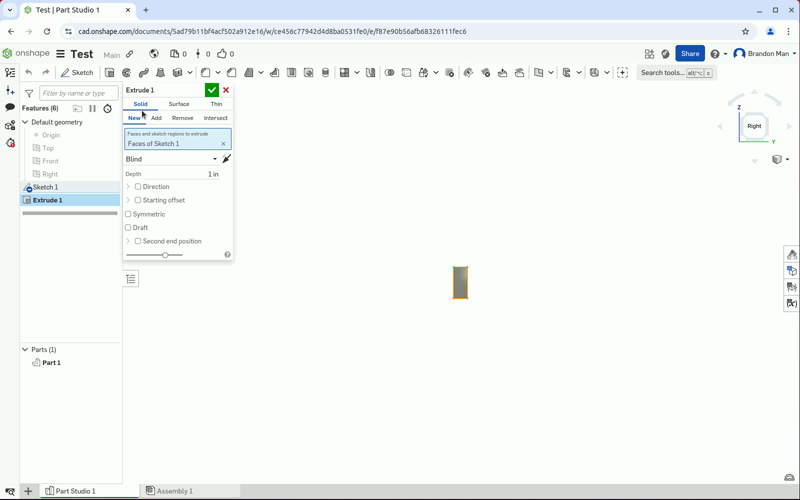
mouse_move(137, 120)
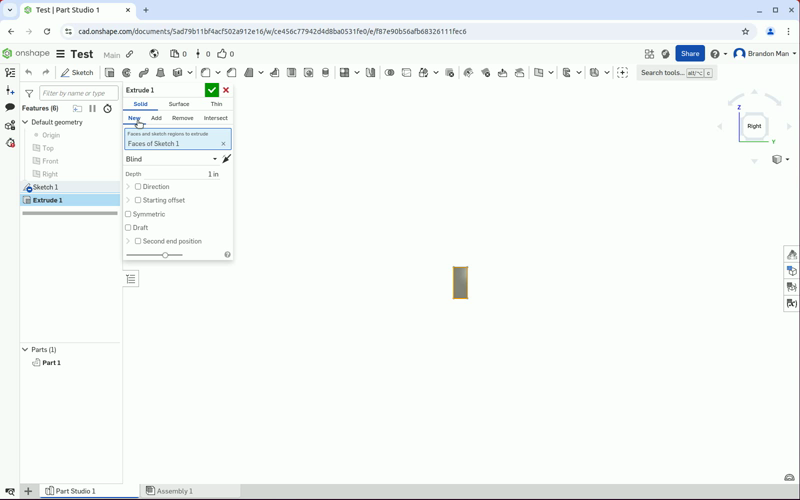
click(137, 120)
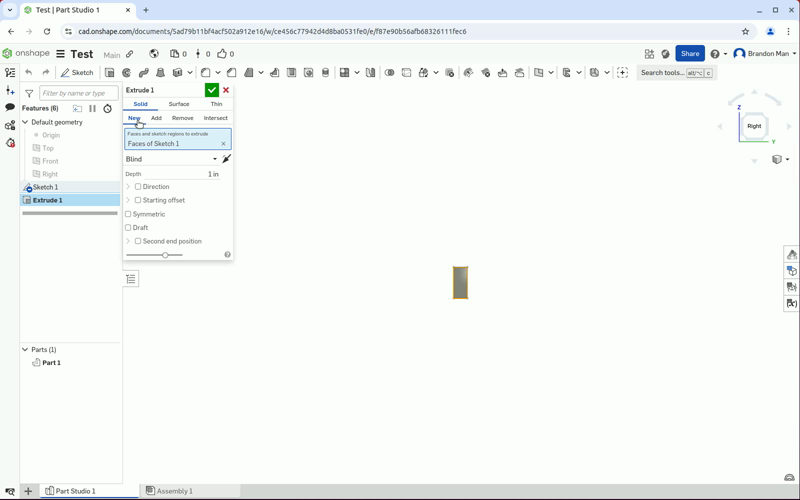
key(tab, 4)
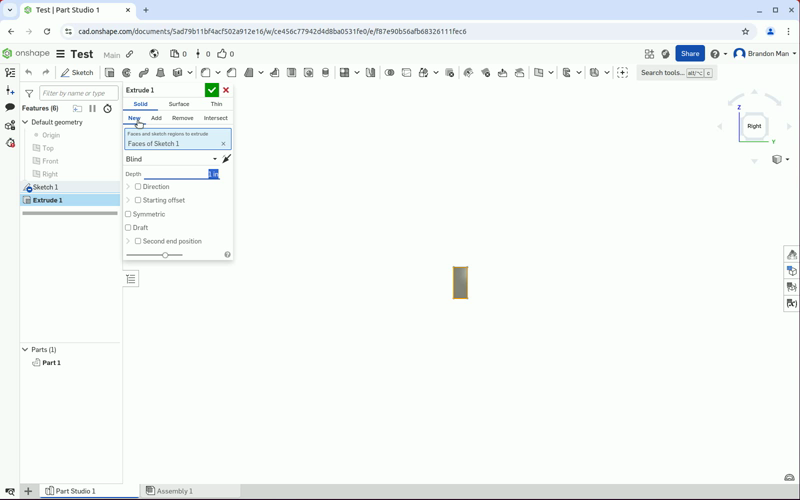
text(-23.108)
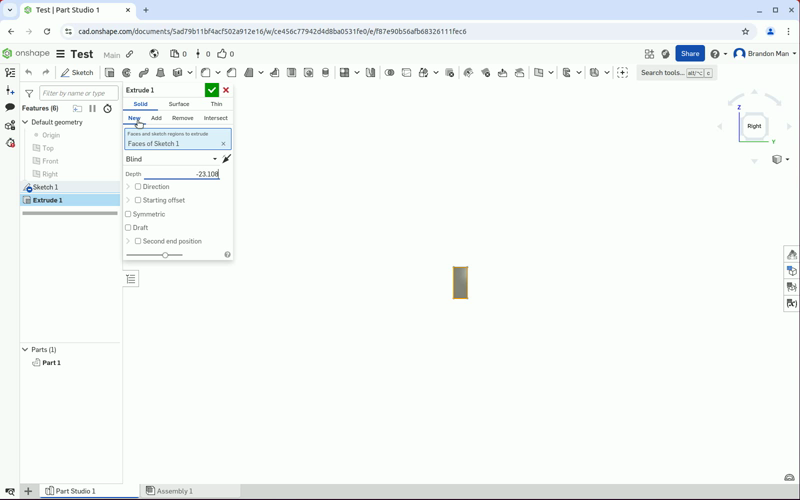
key(enter)
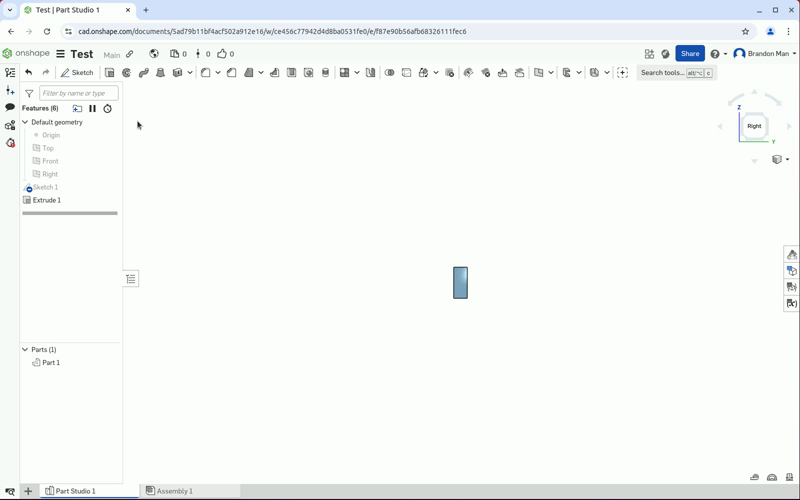
key(shift+h)
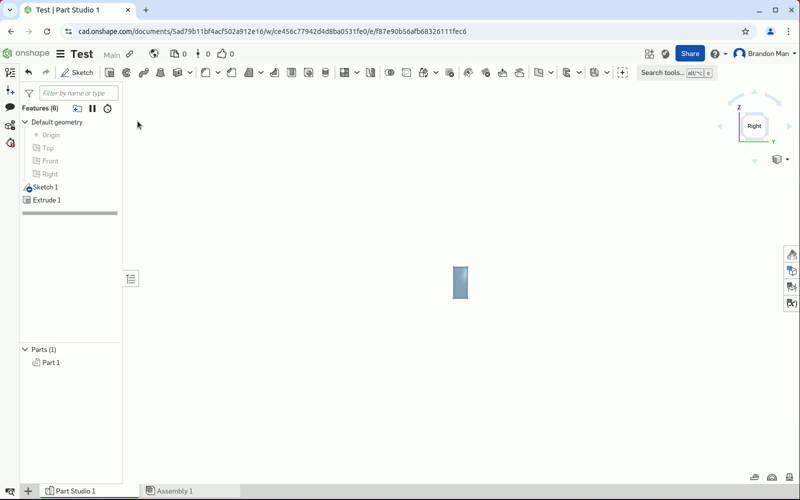
key(shift+h)
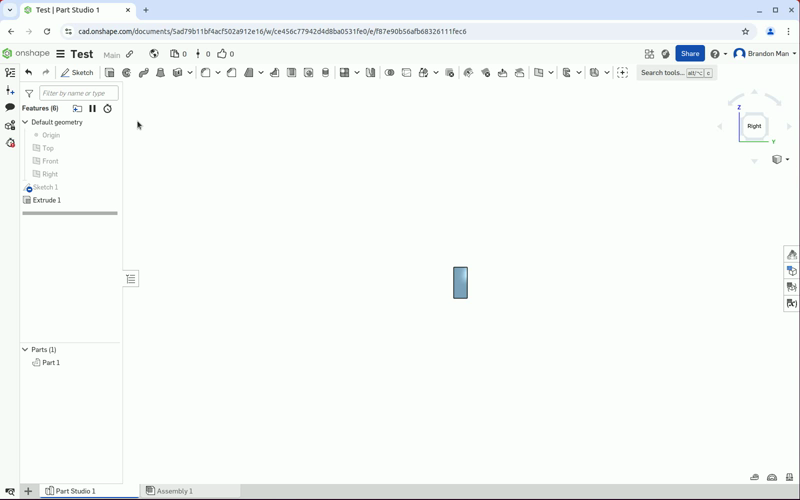
mouse_move(73, 189)
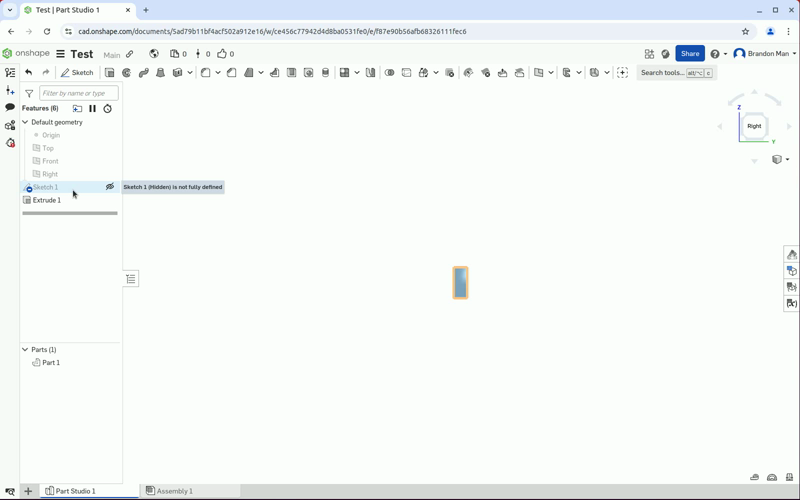
click(73, 189)
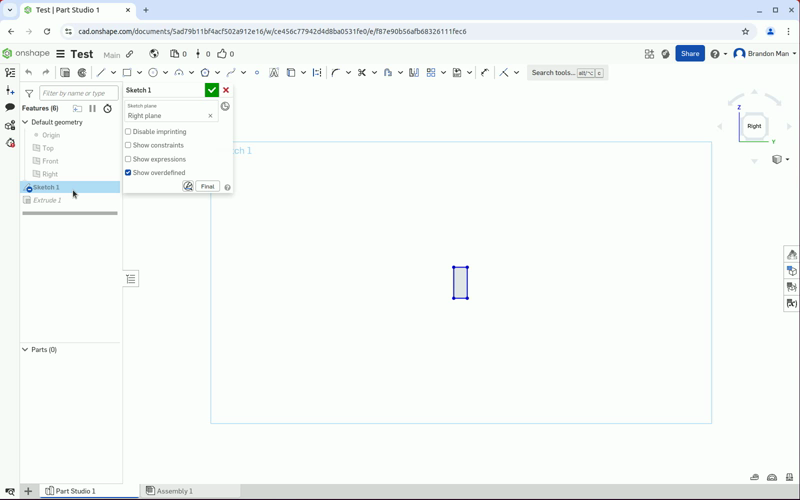
mouse_move(229, 92)
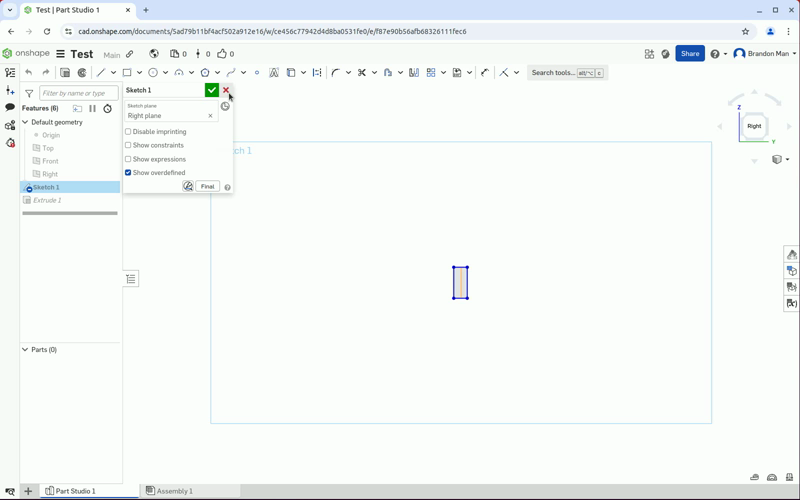
click(229, 92)
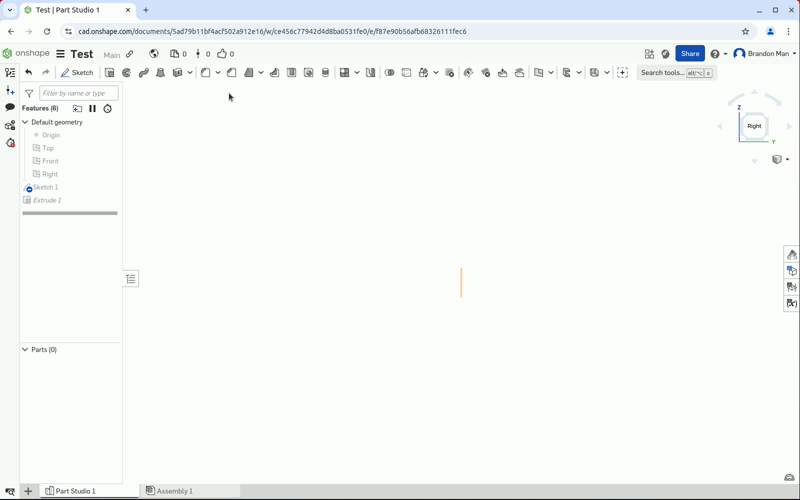
mouse_move(73, 352)
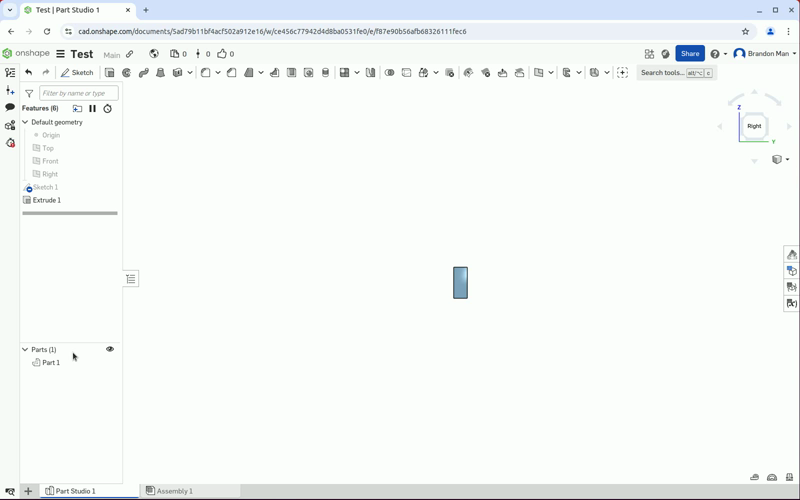
key(y)
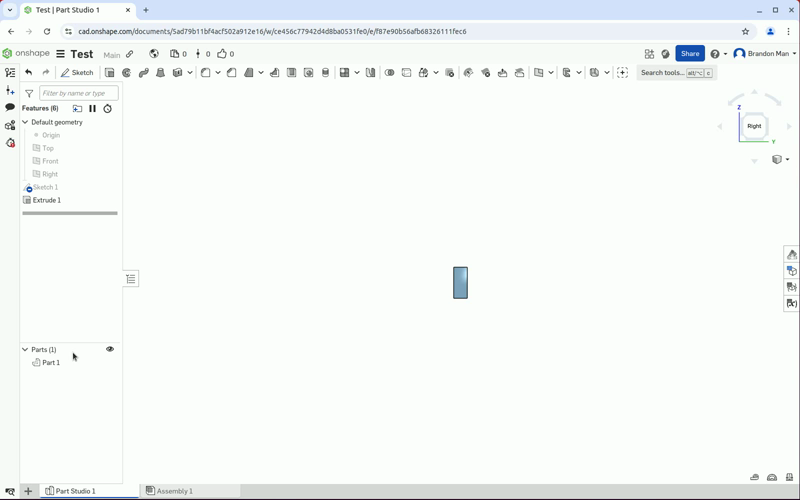
key(shift+p)
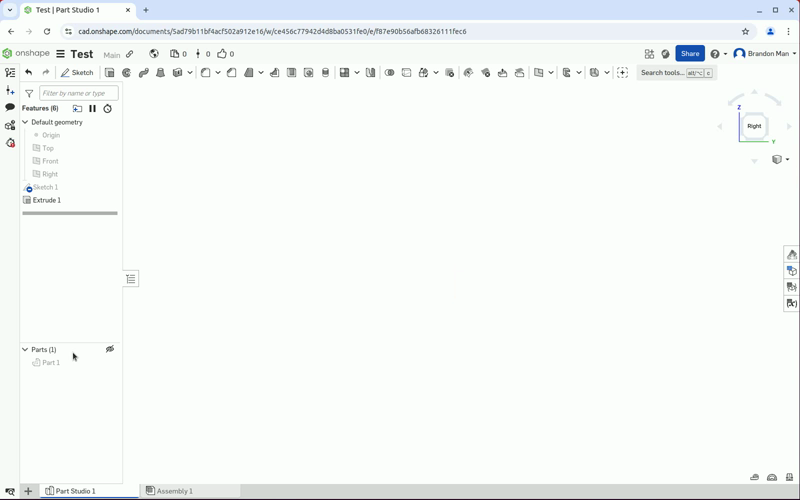
key(space)
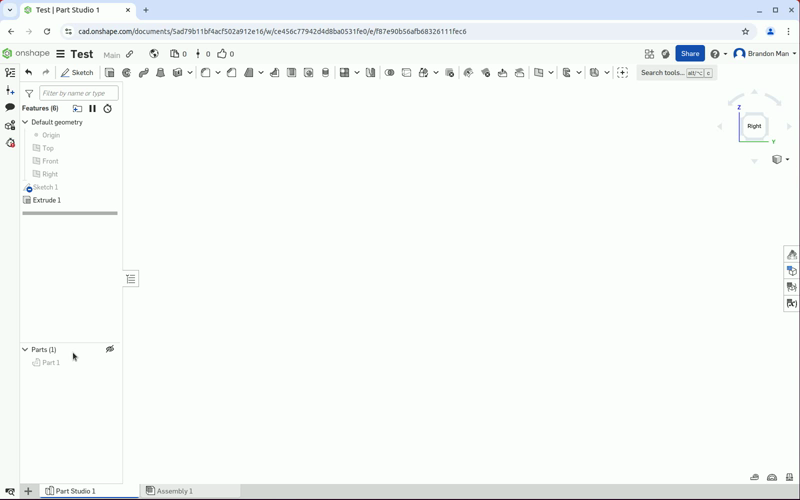
key_down(shift)
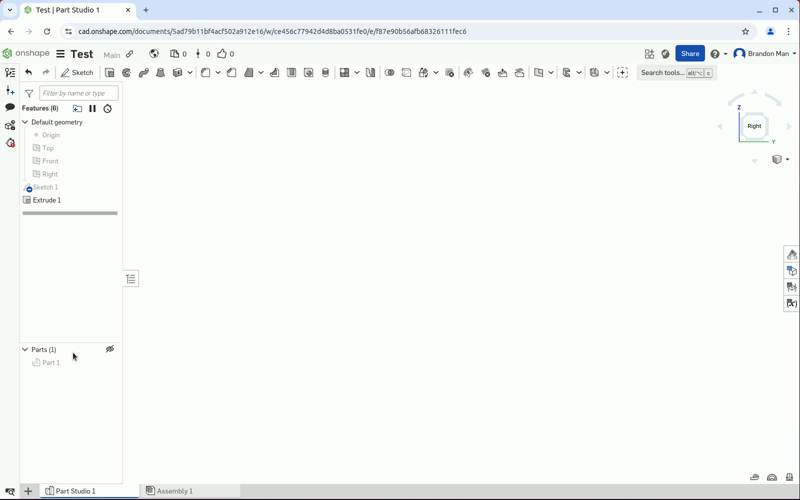
key(right)
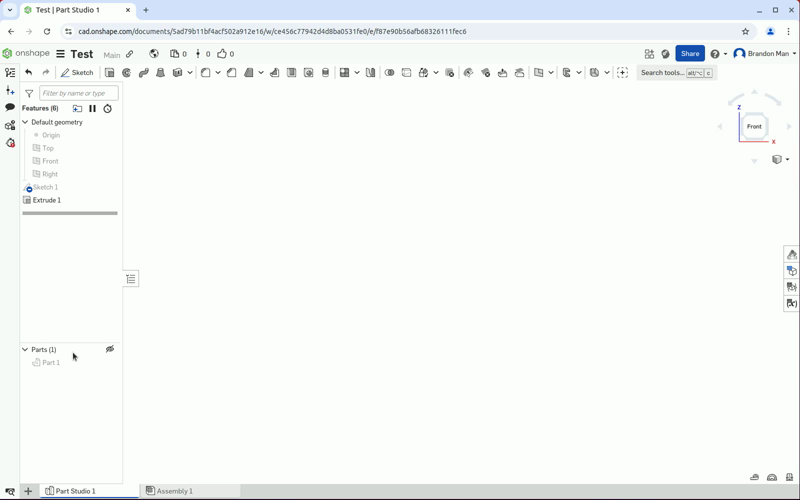
key_up(shift)
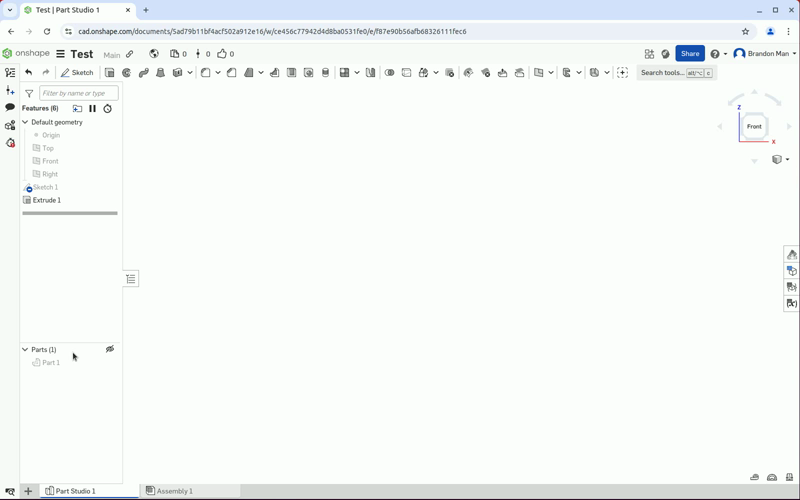
mouse_move(73, 352)
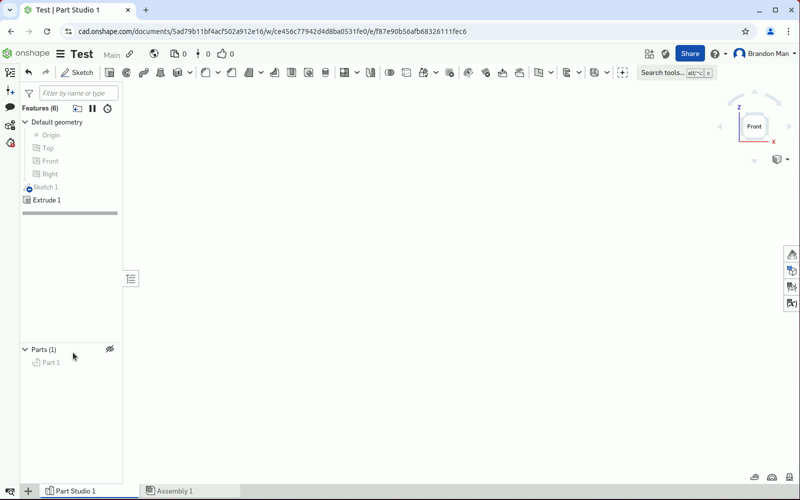
key(shift+y)
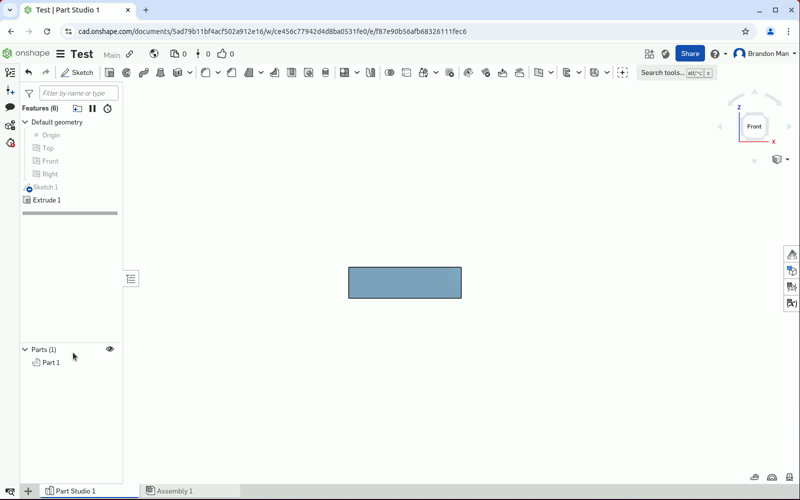
mouse_move(541, 75)
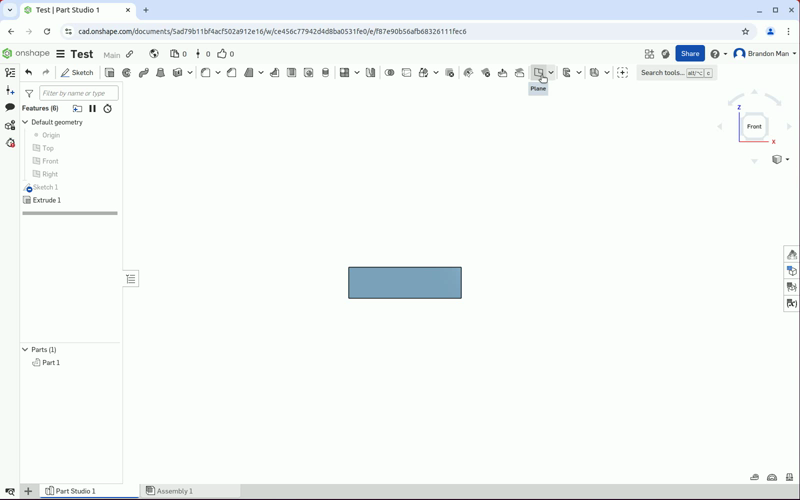
click(541, 75)
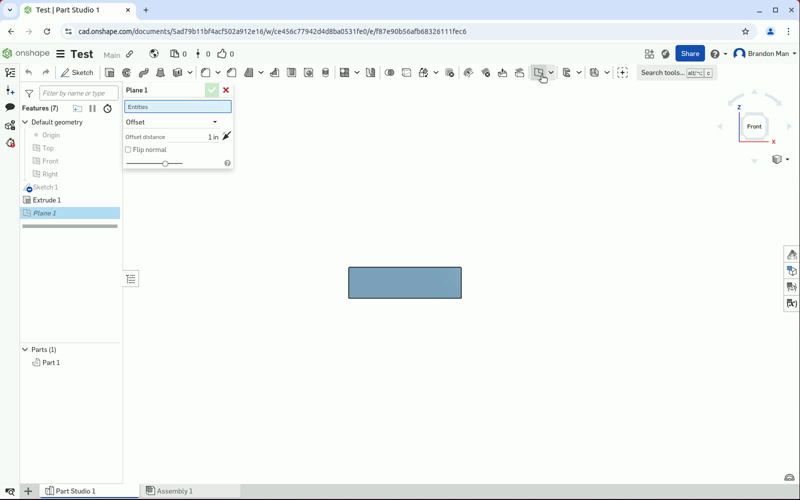
mouse_move(73, 163)
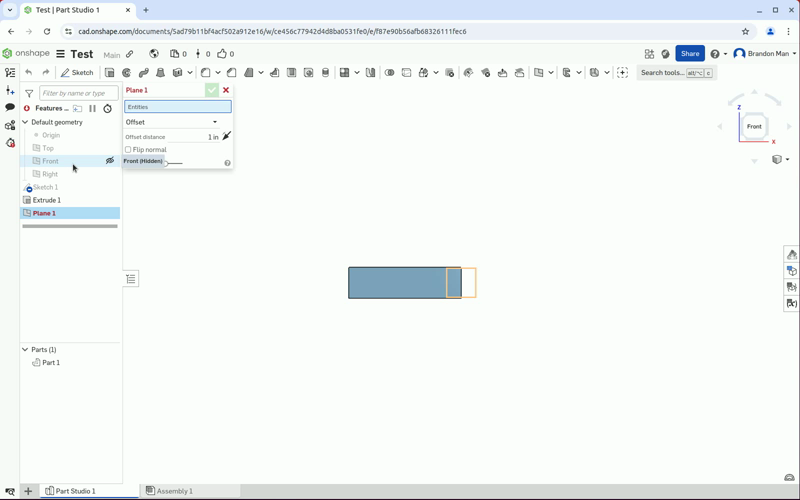
click(73, 163)
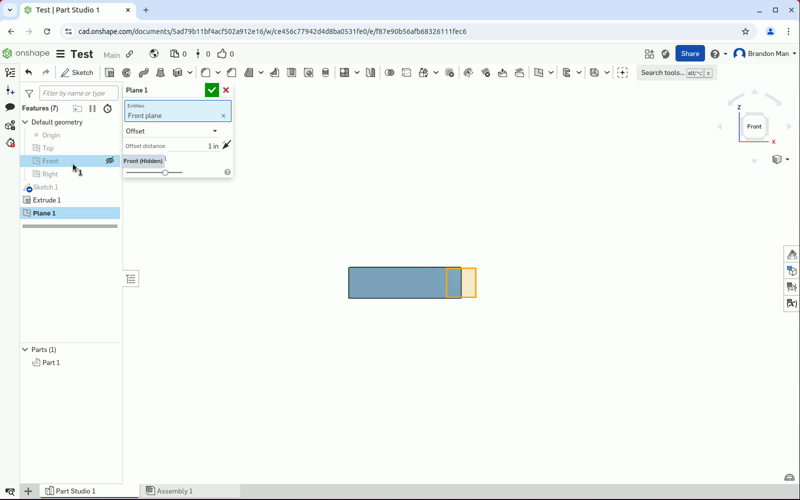
key(tab, 2)
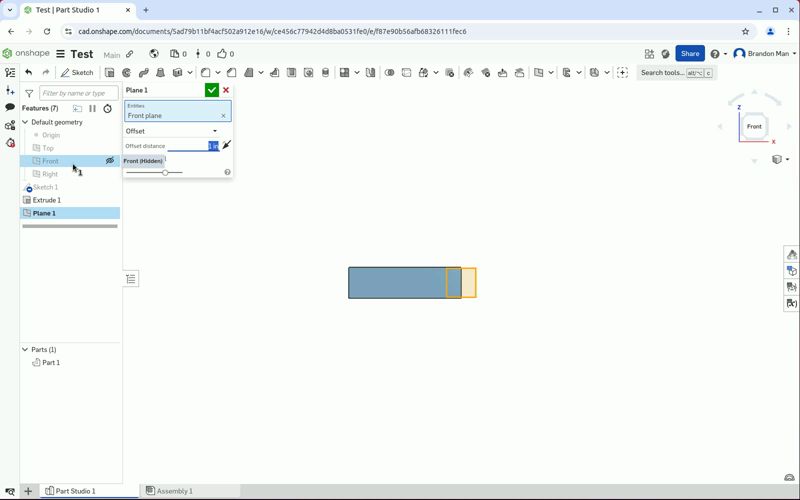
text(1.448)
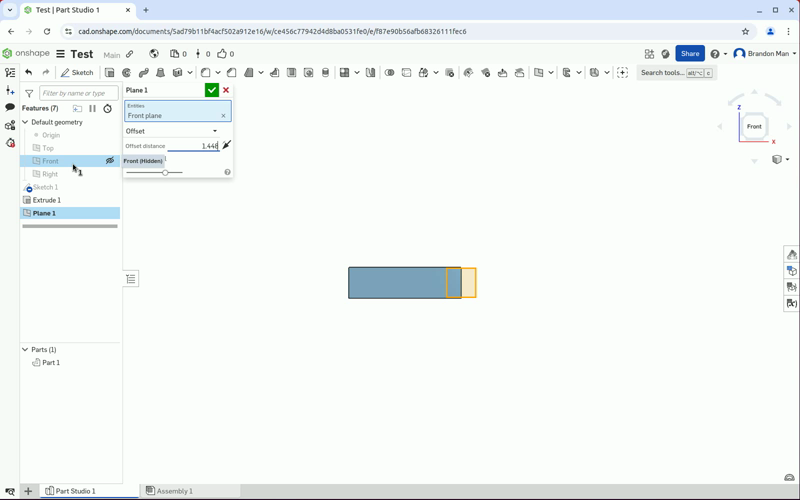
key(enter, 2)
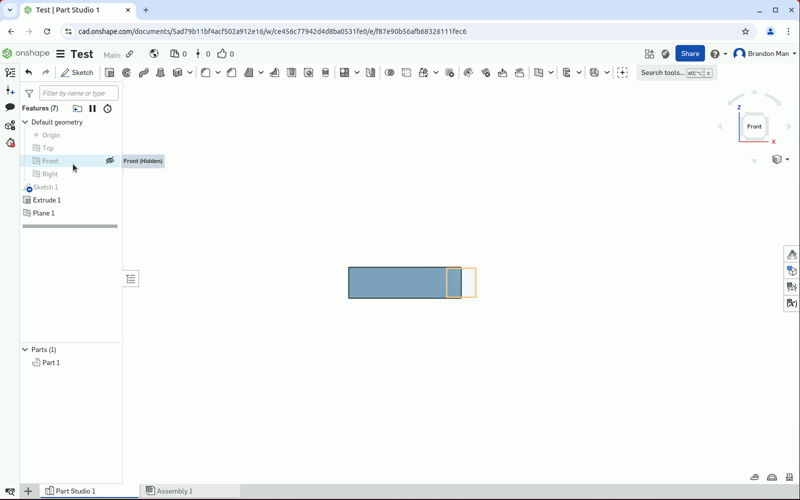
key(shift+s)
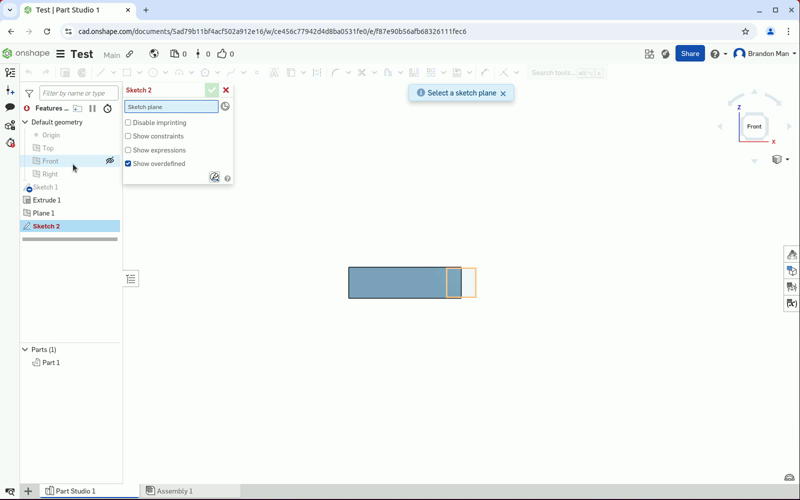
mouse_move(73, 215)
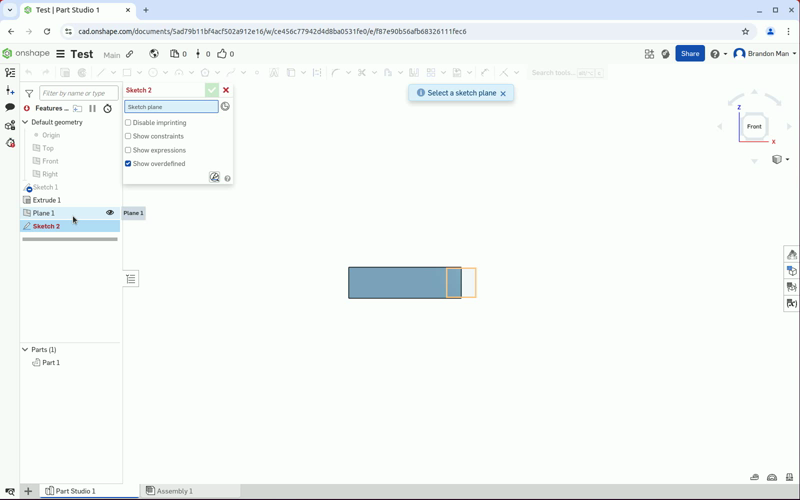
click(73, 215)
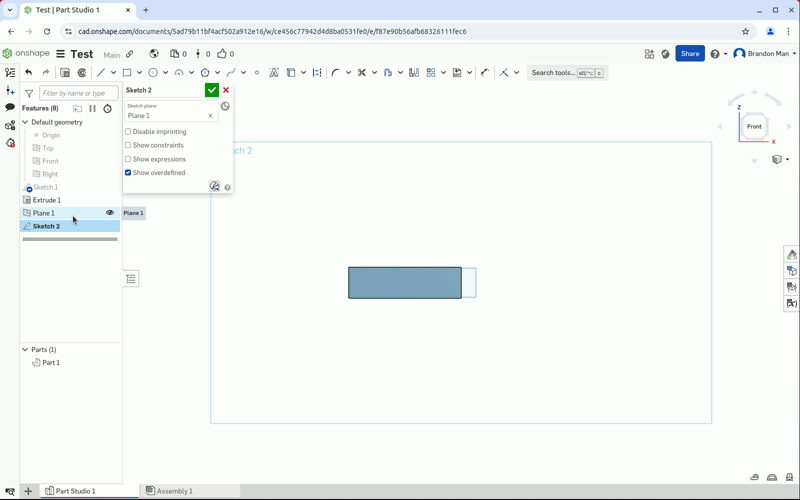
mouse_move(73, 352)
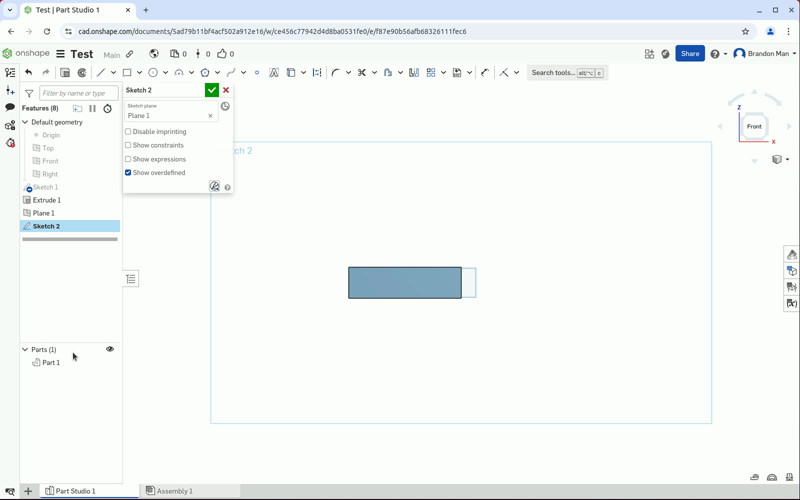
key(y)
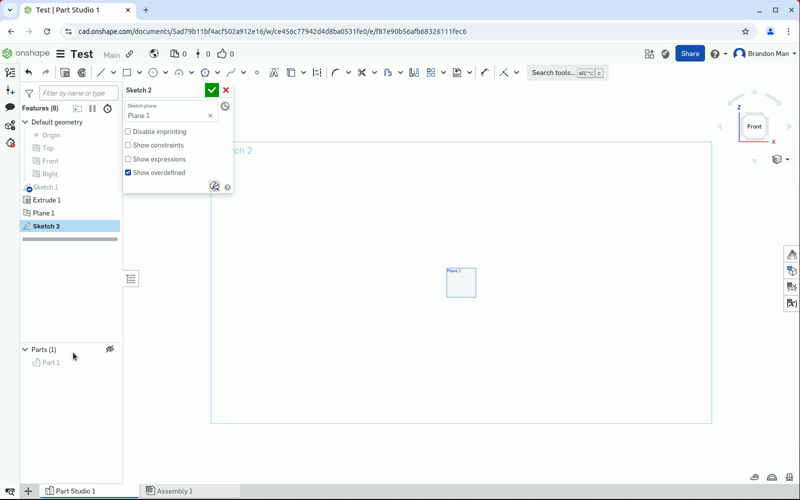
key(a)
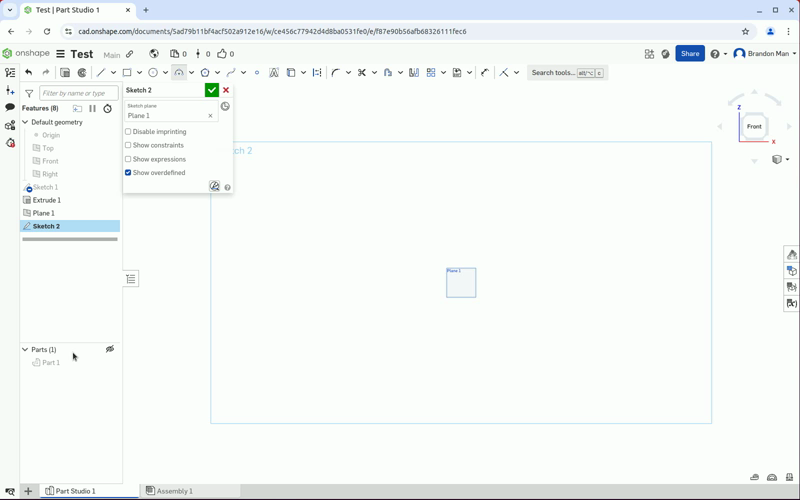
key_down(shift)
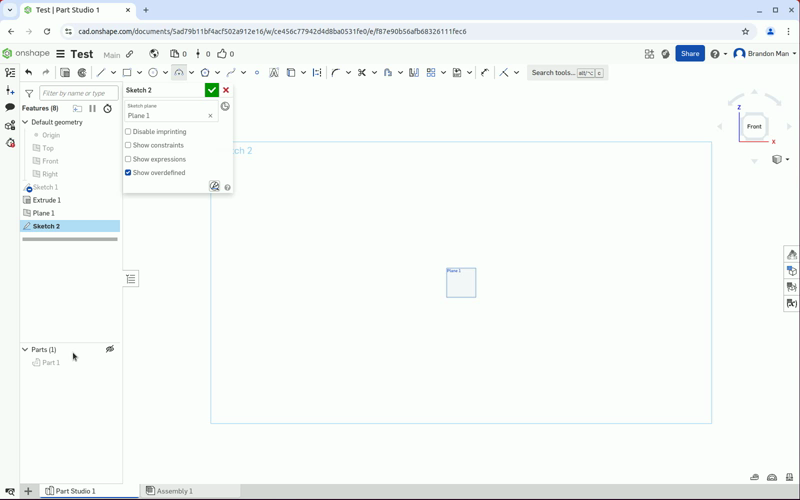
mouse_move(348, 282)
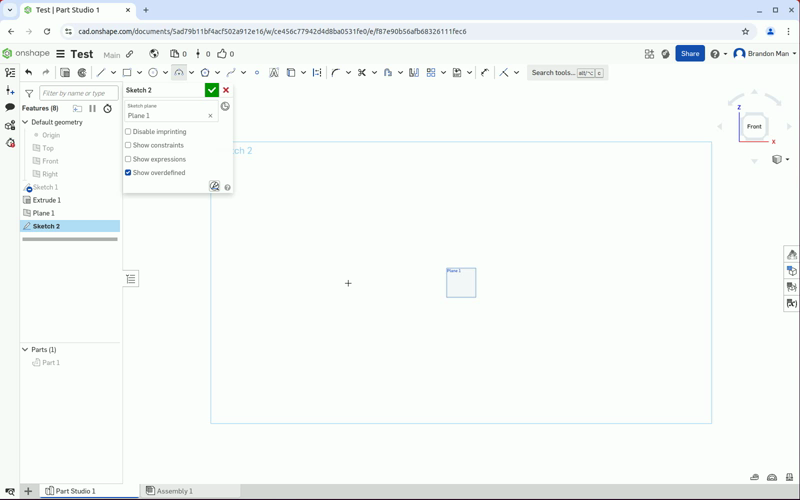
click(348, 282)
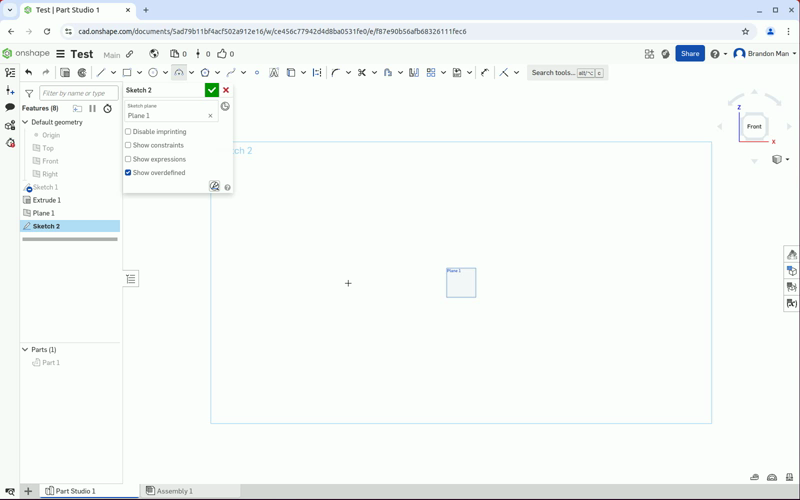
key_up(shift)
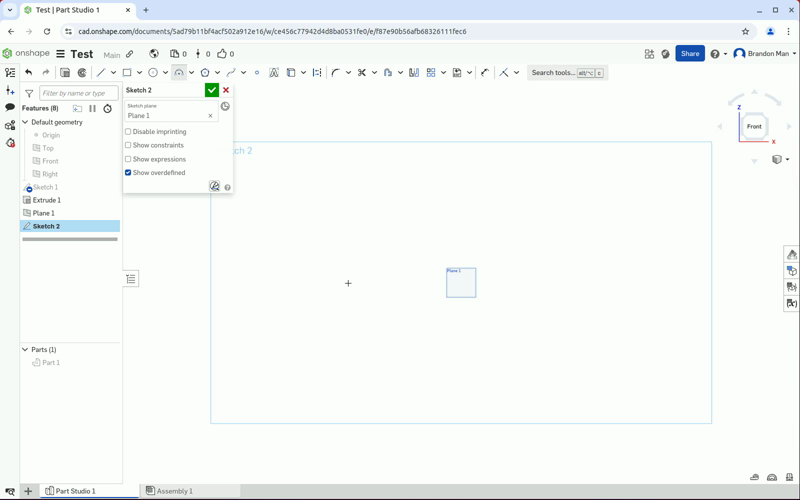
key_down(shift)
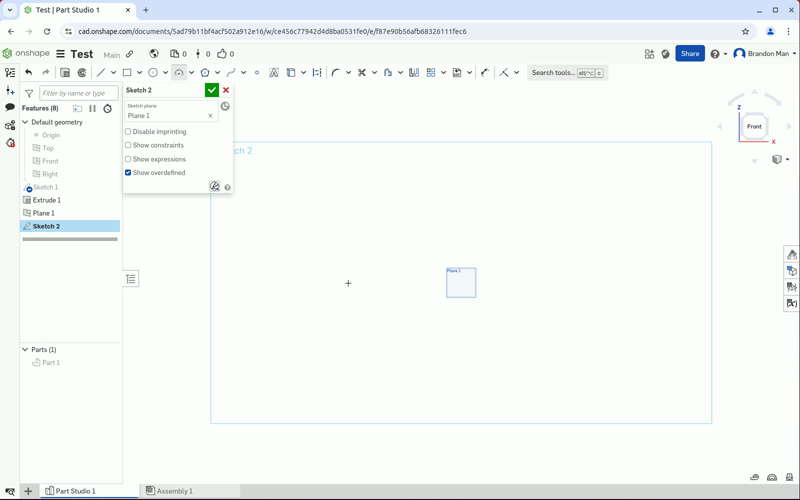
mouse_move(364, 266)
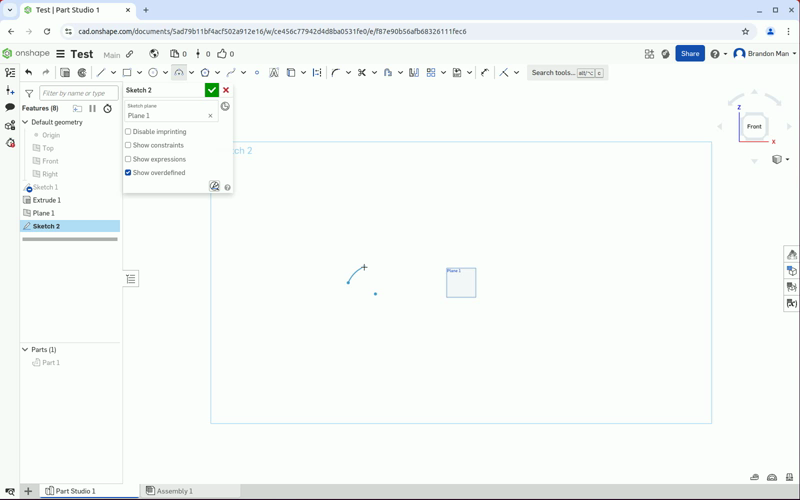
click(364, 266)
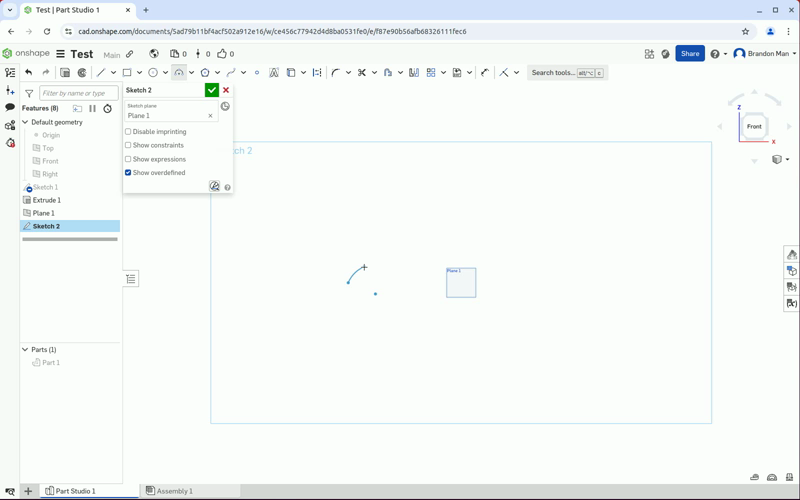
mouse_move(353, 271)
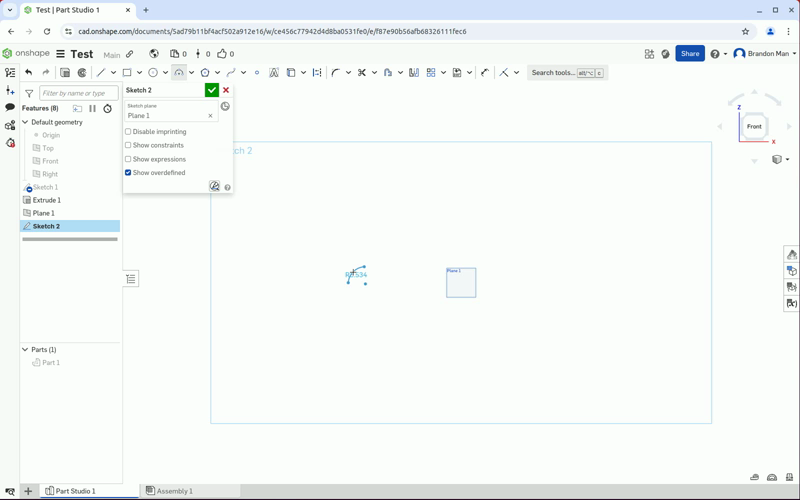
click(353, 271)
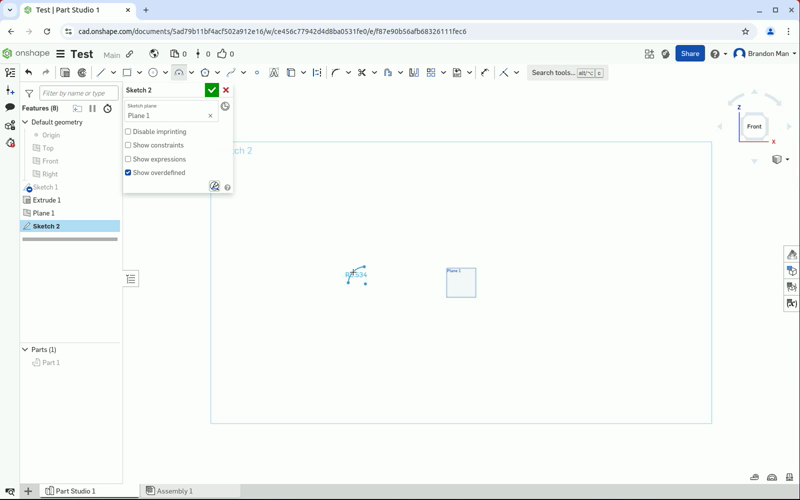
key_up(shift)
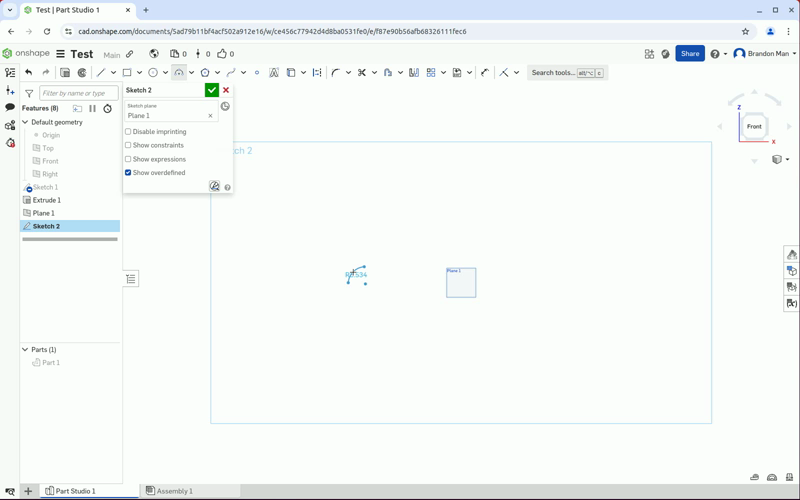
key(esc)
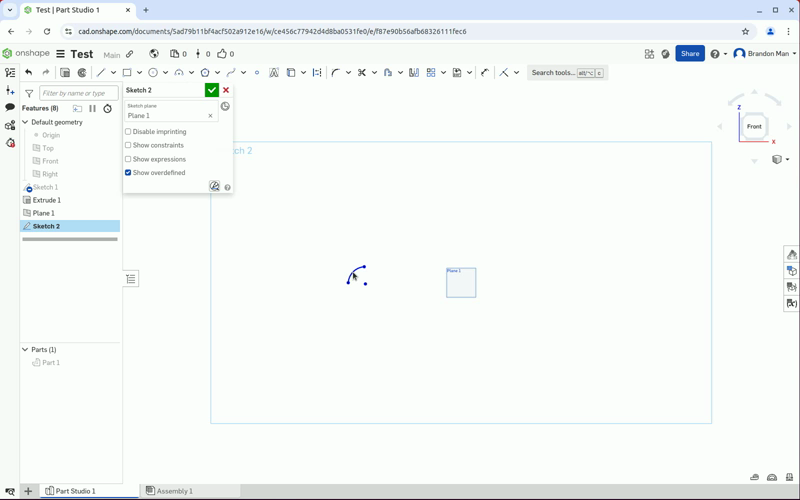
key(l)
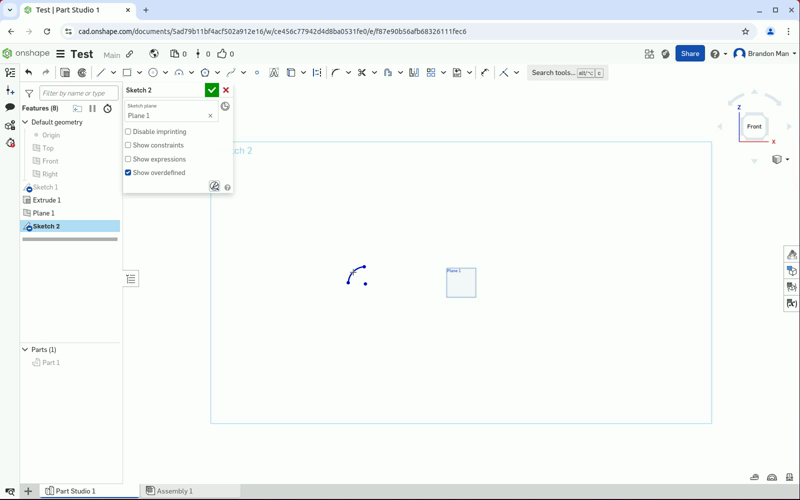
mouse_move(364, 266)
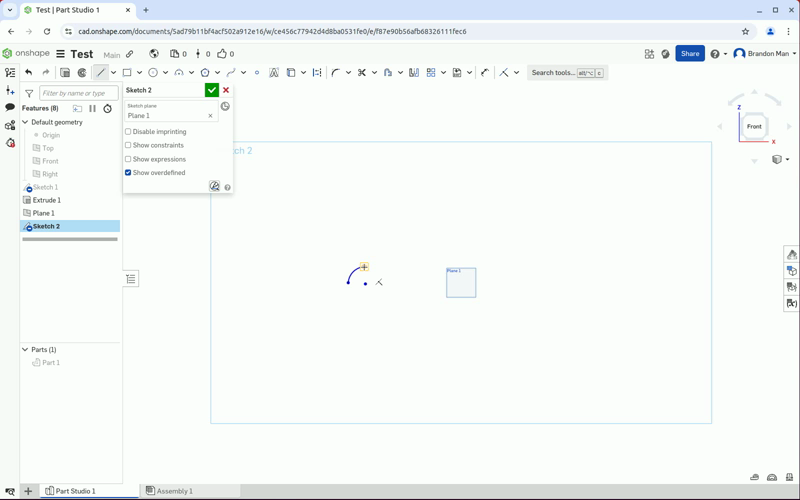
click(364, 266)
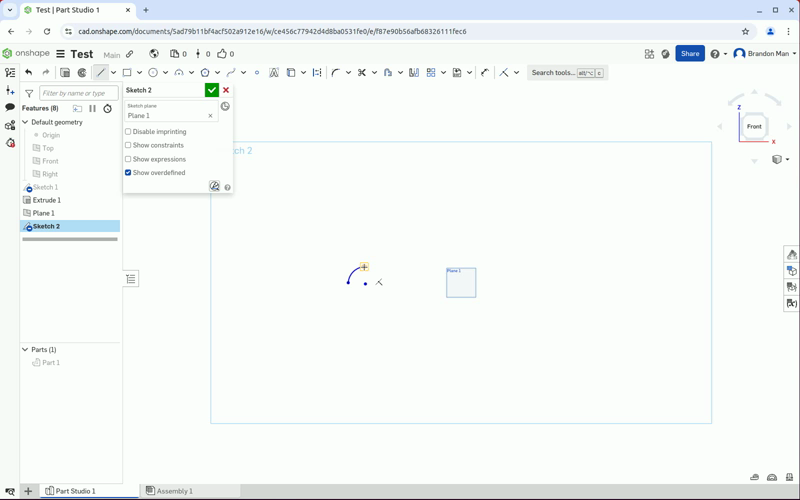
key_down(shift)
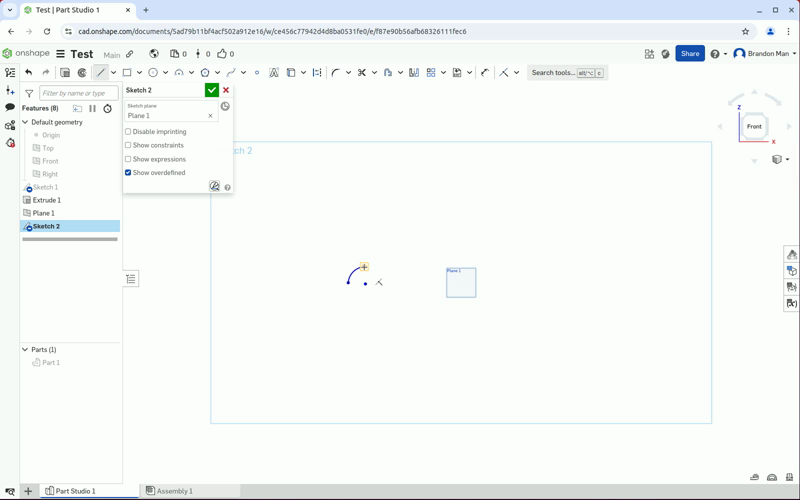
mouse_move(394, 266)
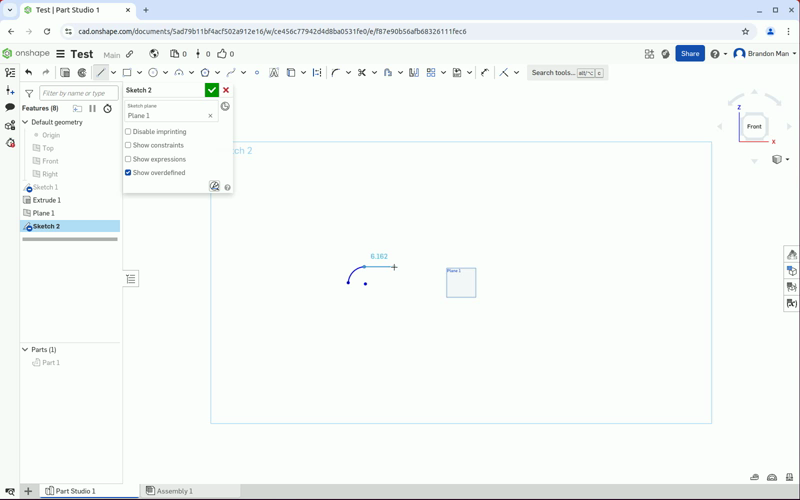
mouse_move(348, 266)
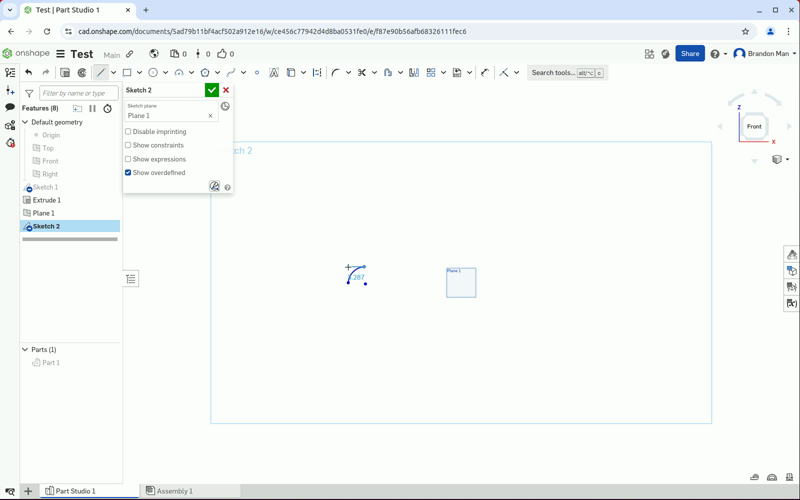
click(348, 266)
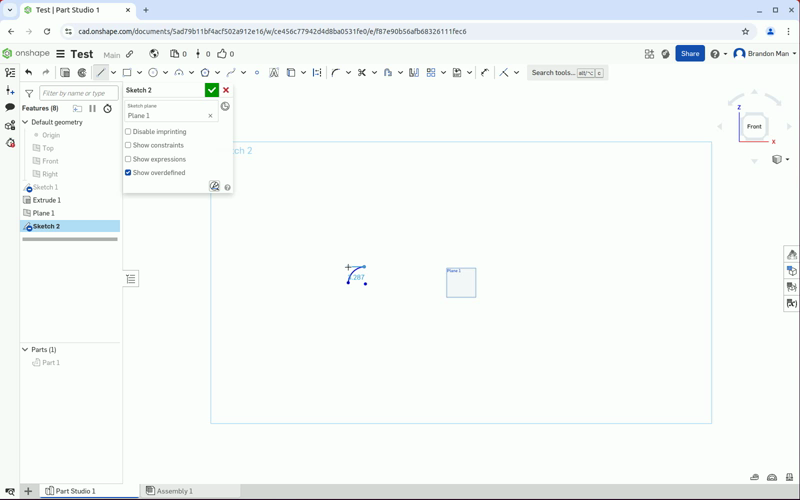
key_up(shift)
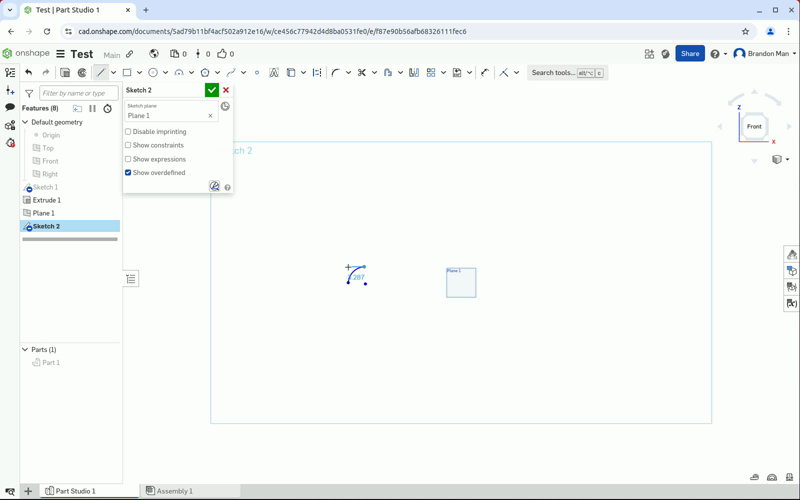
mouse_move(378, 266)
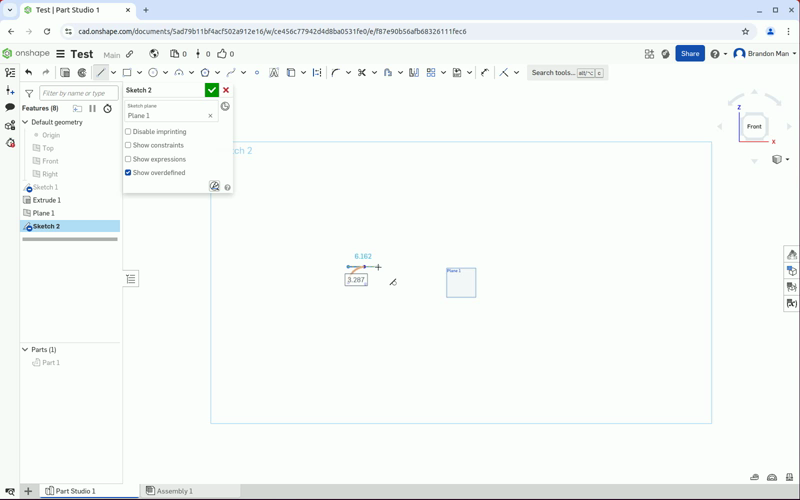
key_down(shift)
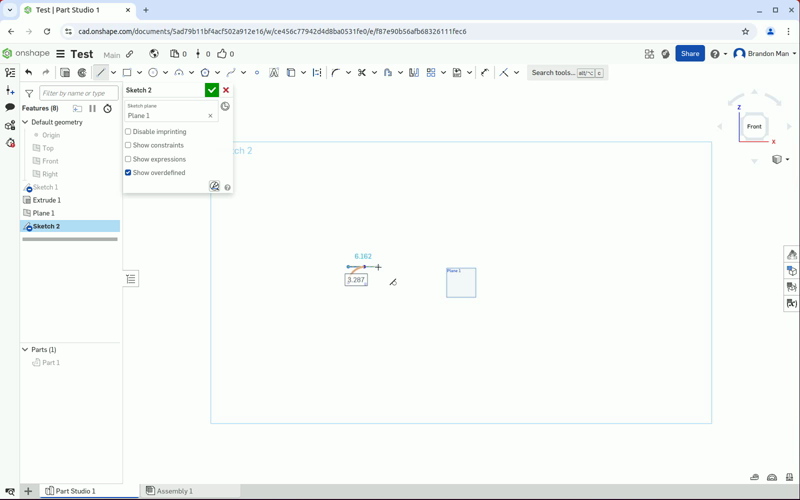
mouse_move(348, 282)
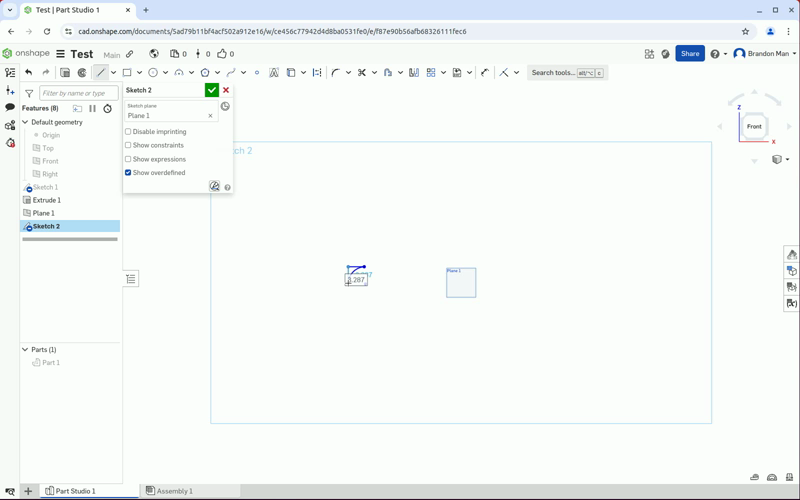
key_up(shift)
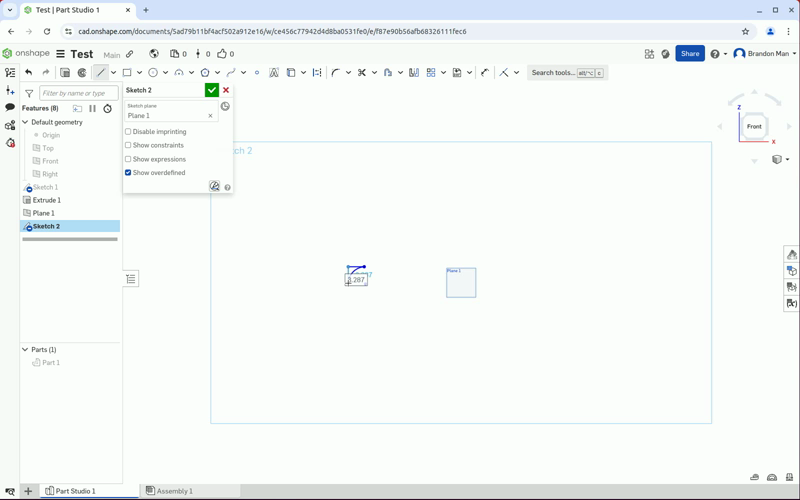
click(348, 282)
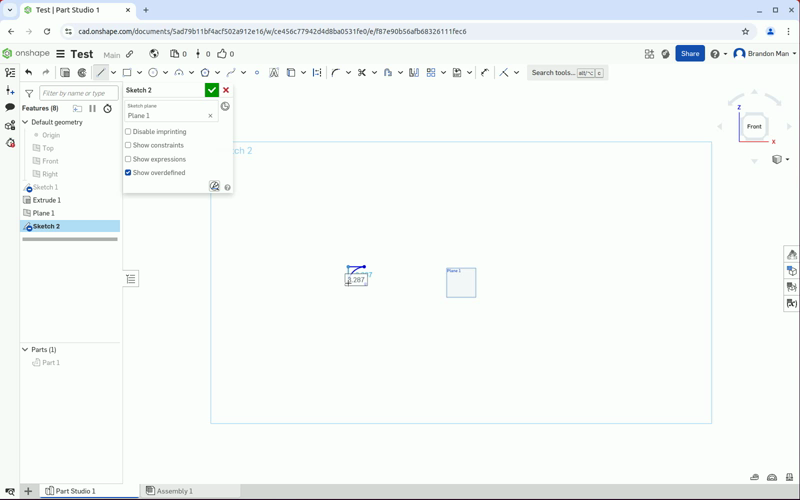
key(esc)
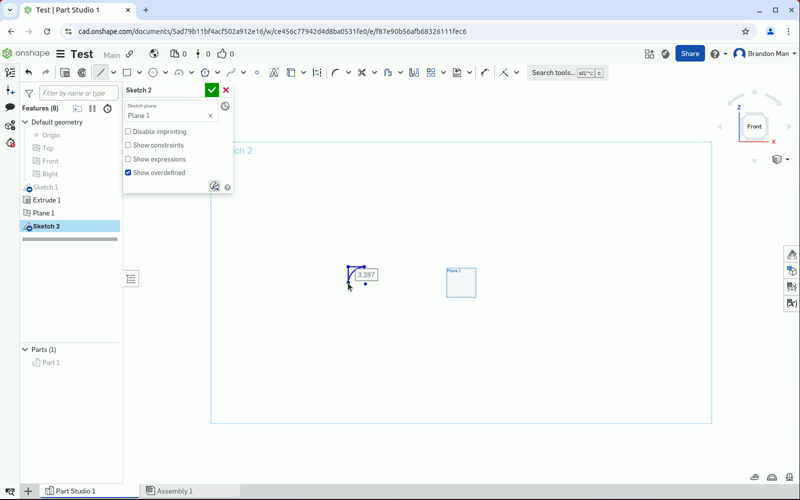
mouse_move(352, 267)
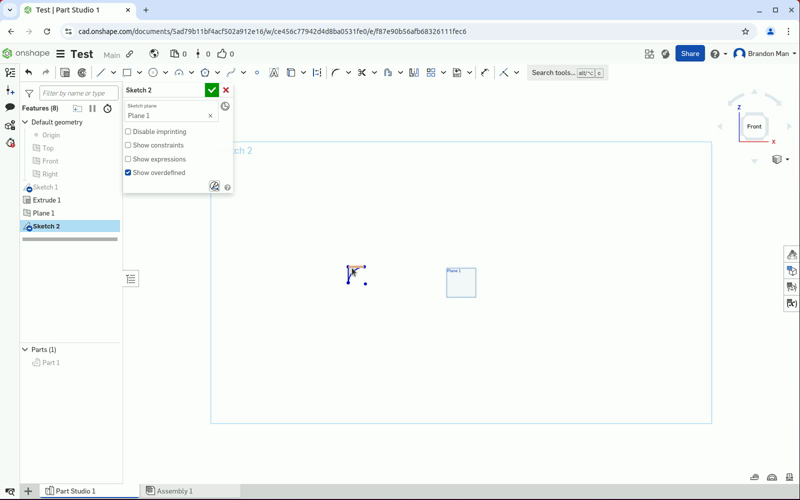
scroll(6)
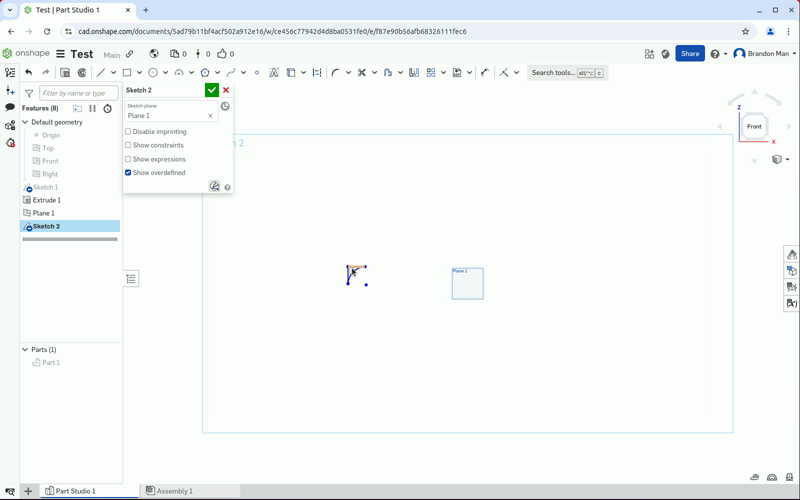
scroll(6)
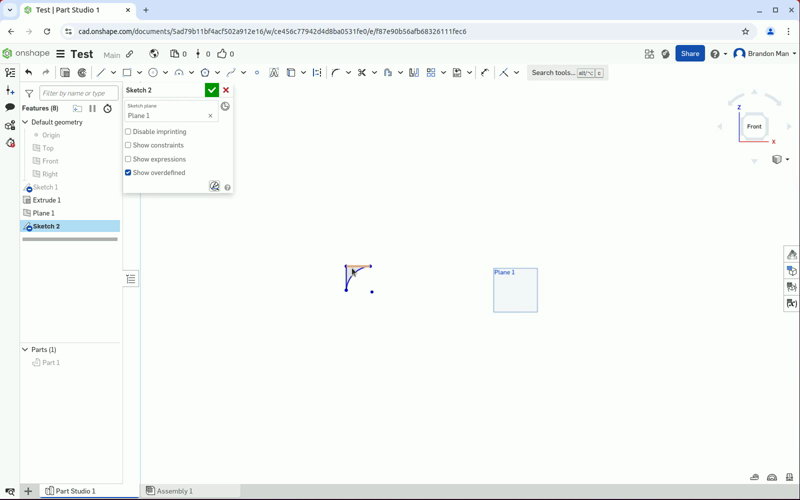
scroll(6)
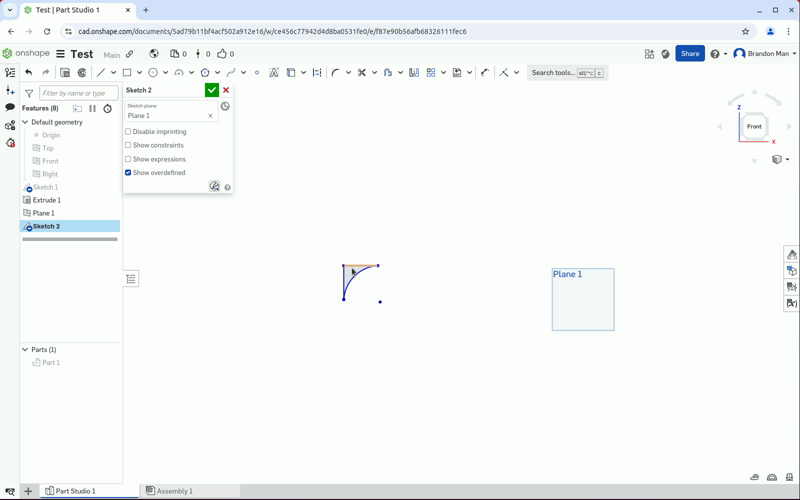
scroll(6)
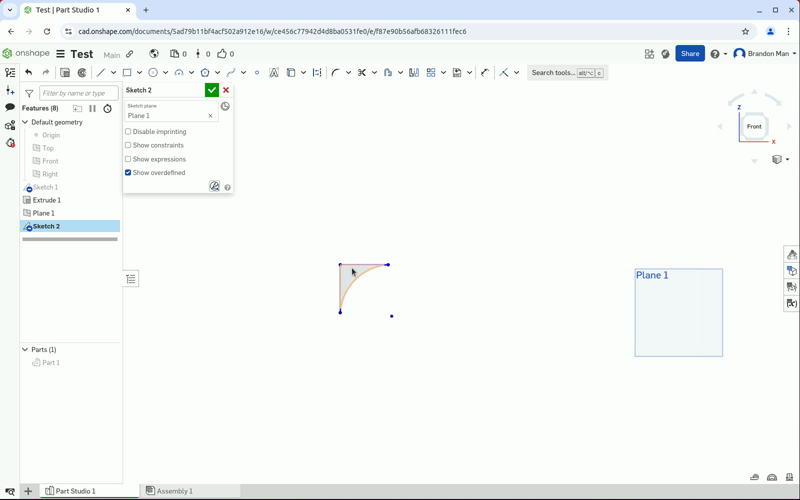
scroll(6)
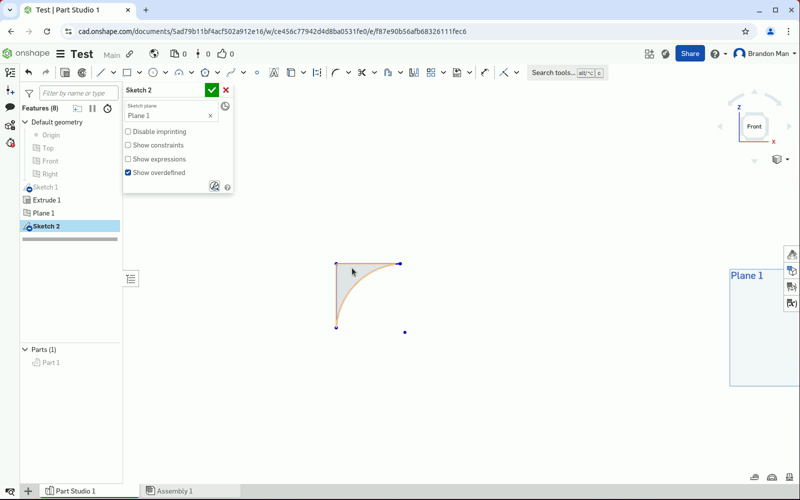
scroll(6)
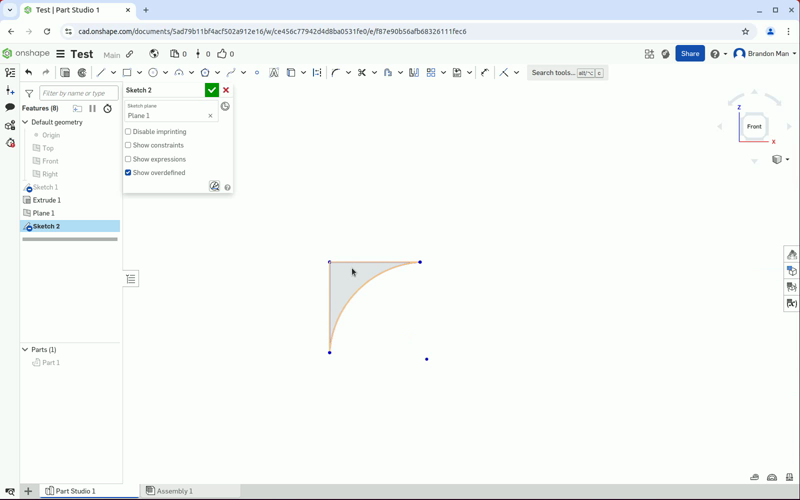
scroll(6)
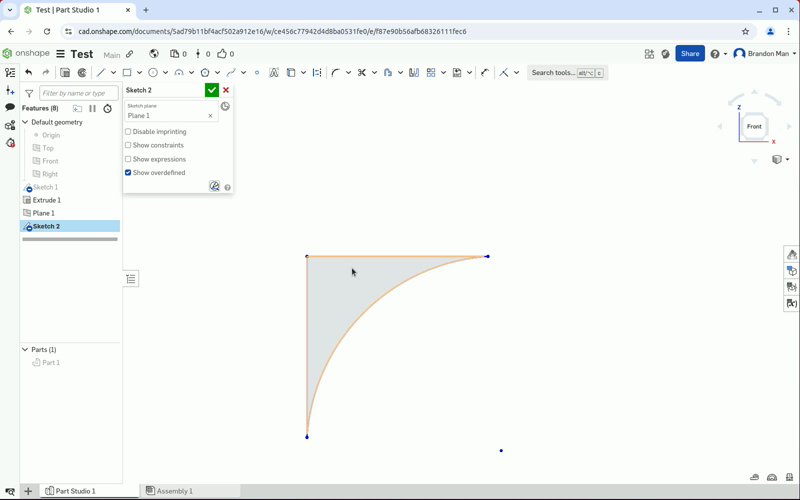
click(352, 267)
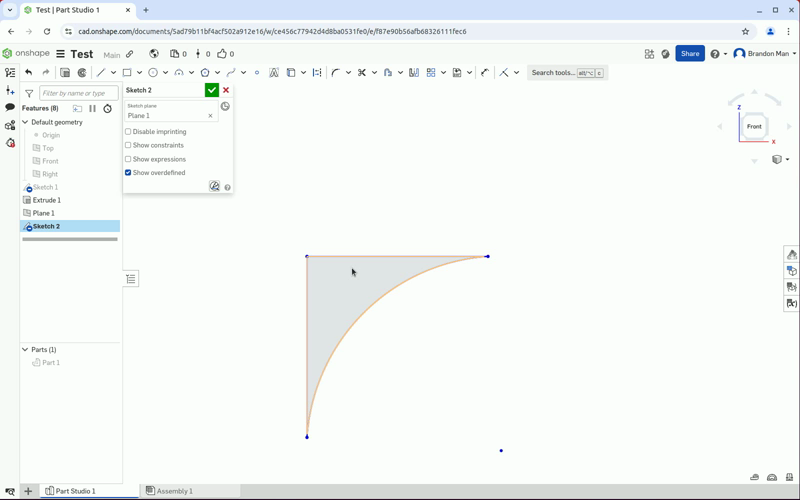
scroll(-6)
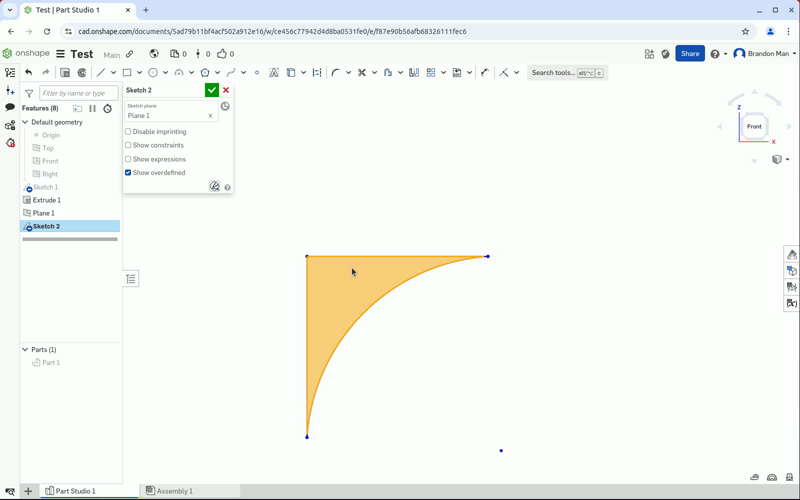
scroll(-6)
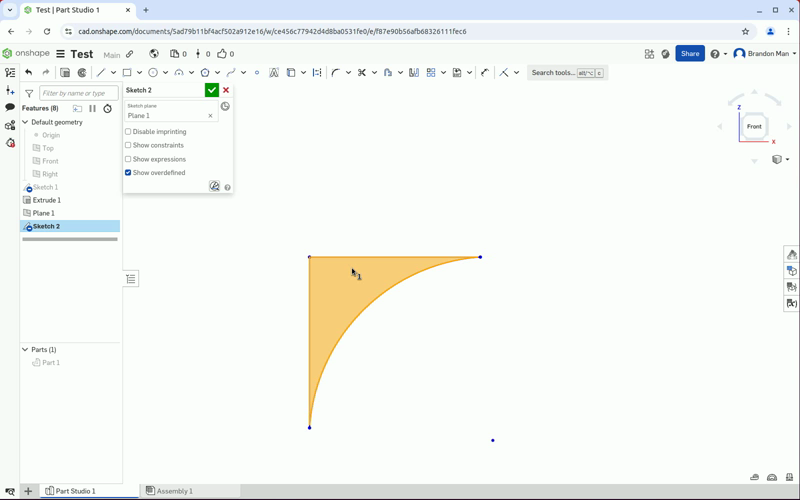
scroll(-6)
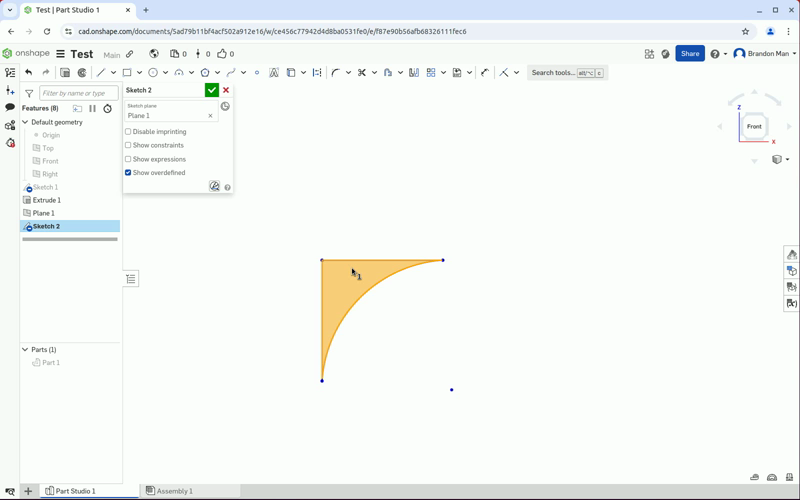
scroll(-6)
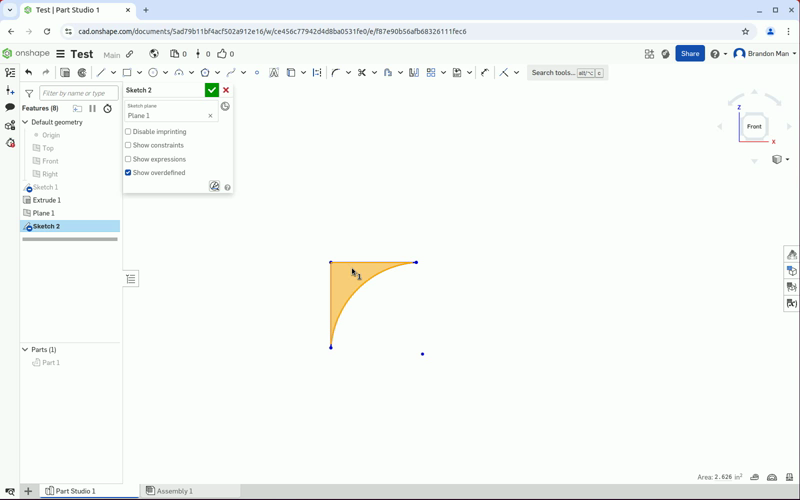
scroll(-6)
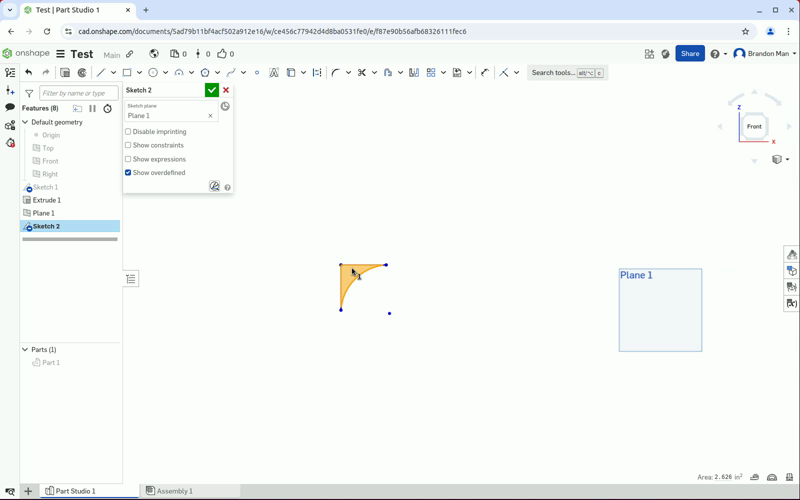
scroll(-6)
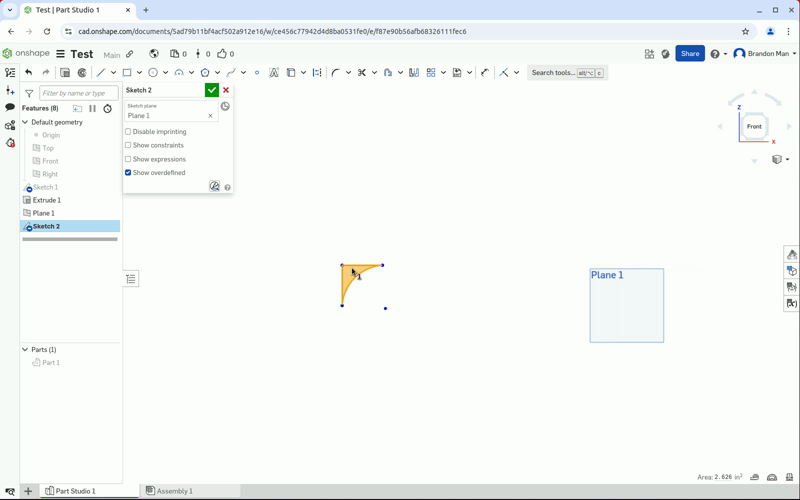
scroll(-6)
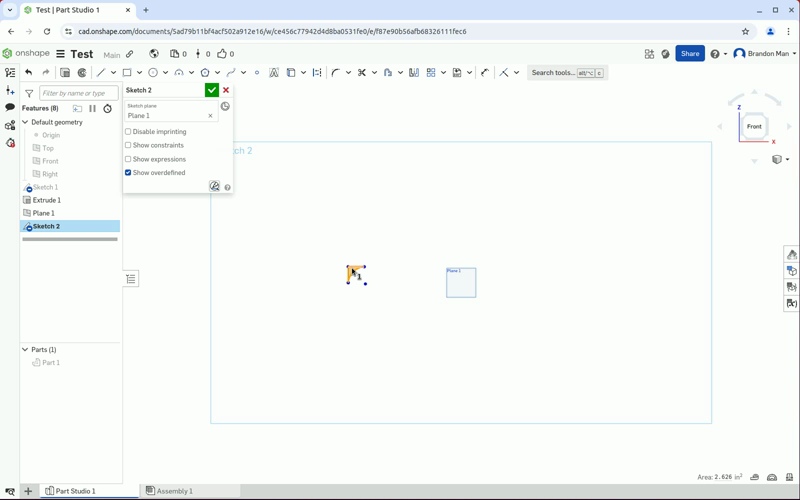
mouse_move(73, 352)
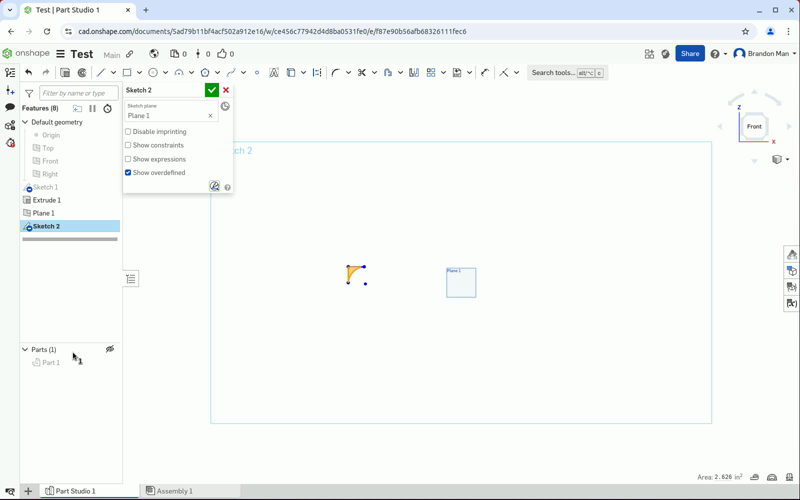
key(shift+y)
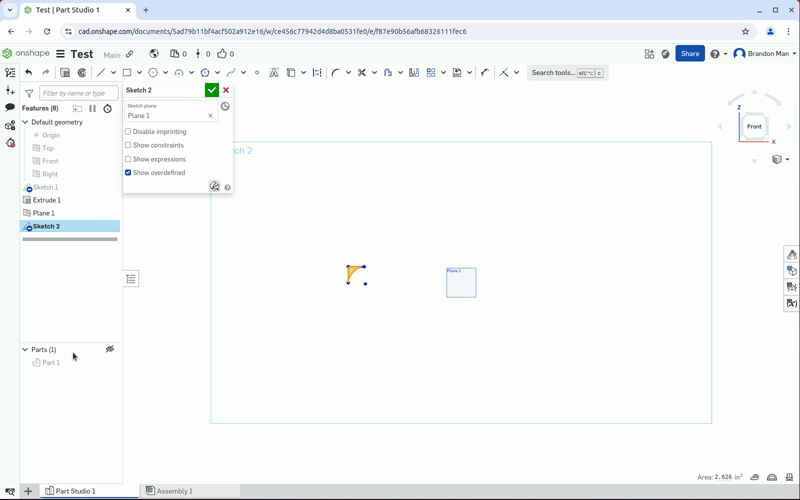
key(shift+e)
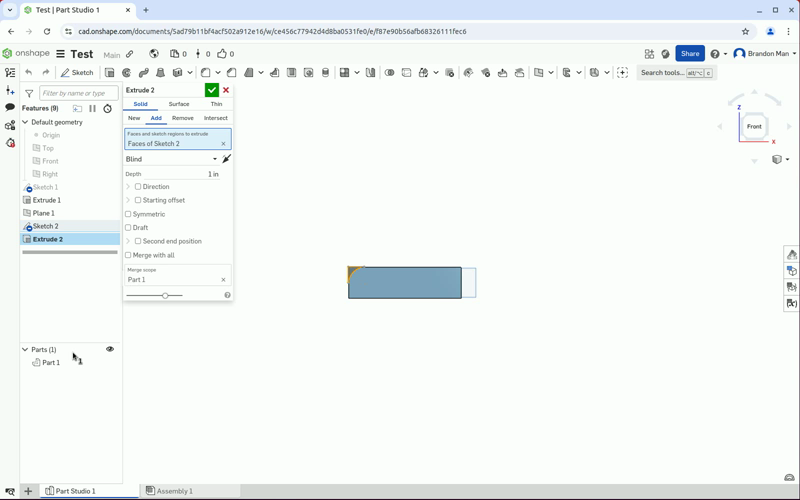
mouse_move(143, 106)
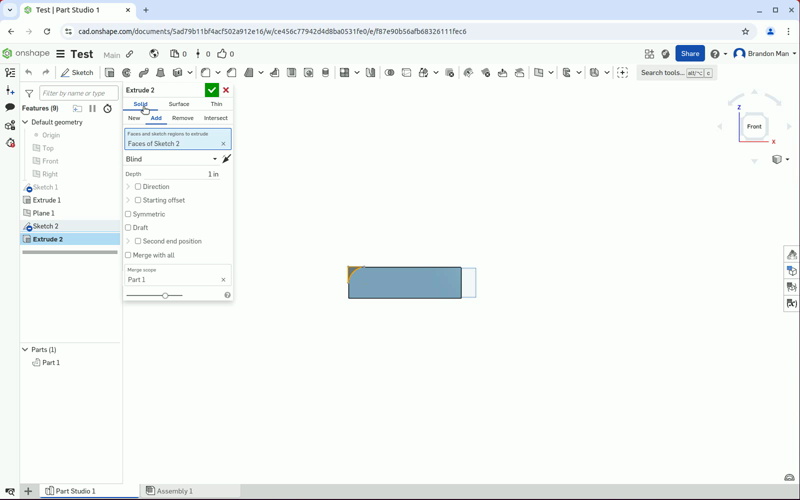
click(143, 106)
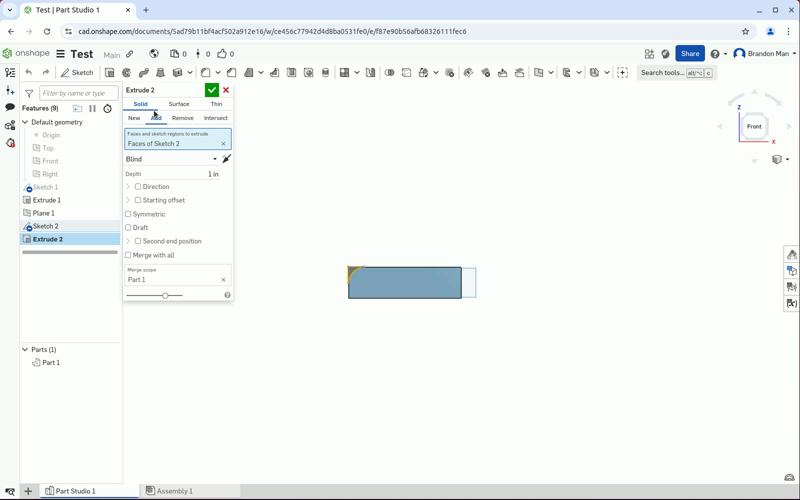
mouse_move(186, 120)
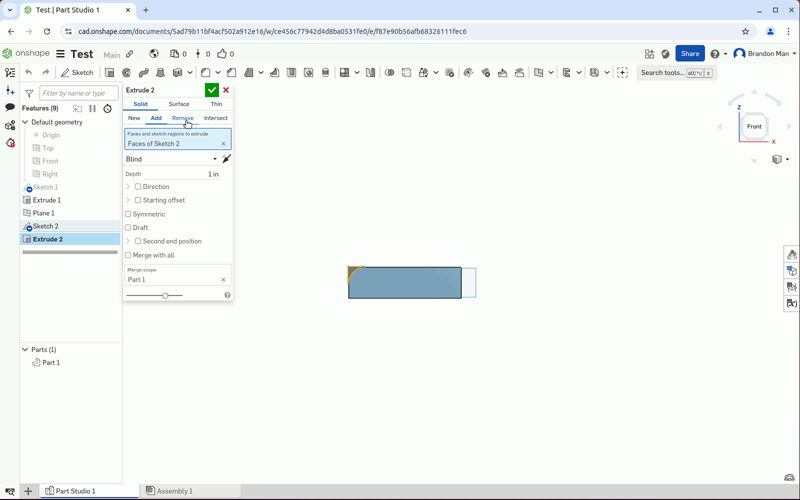
click(186, 120)
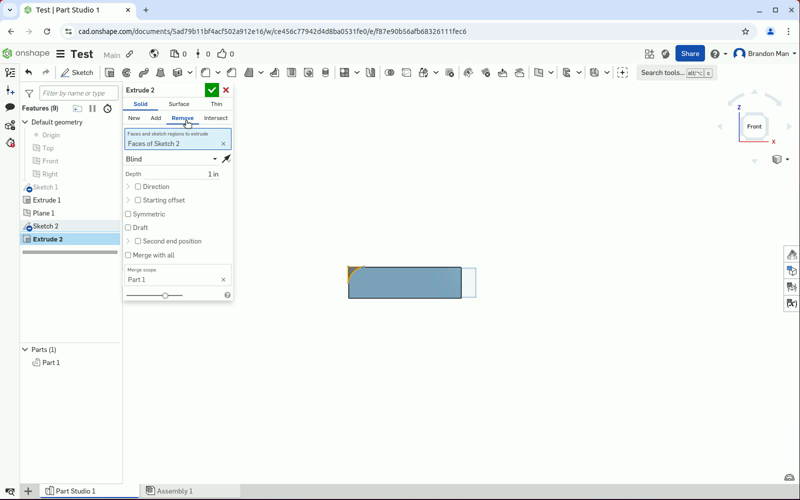
key(tab, 4)
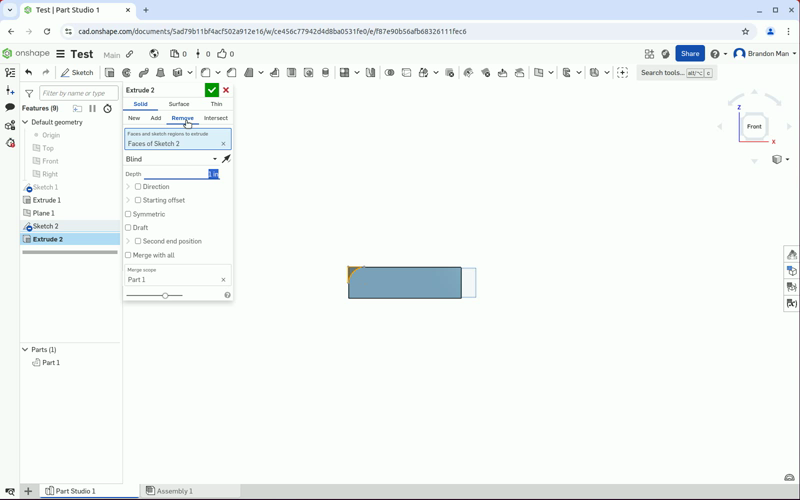
text(5.296)
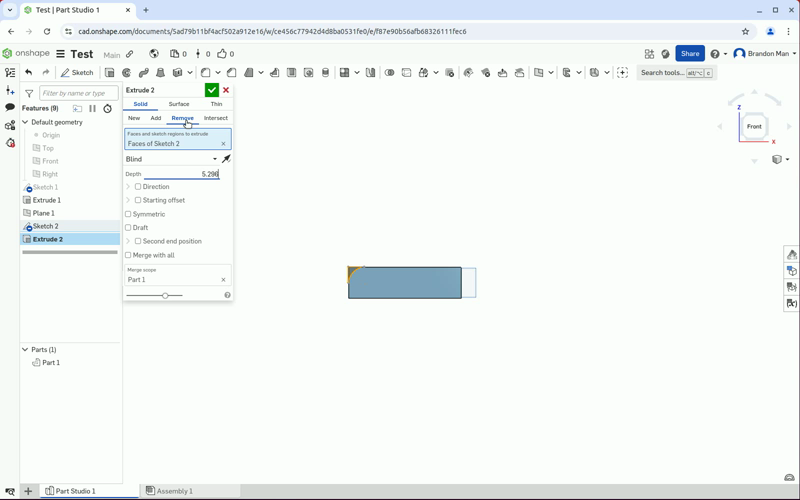
key(tab, 6)
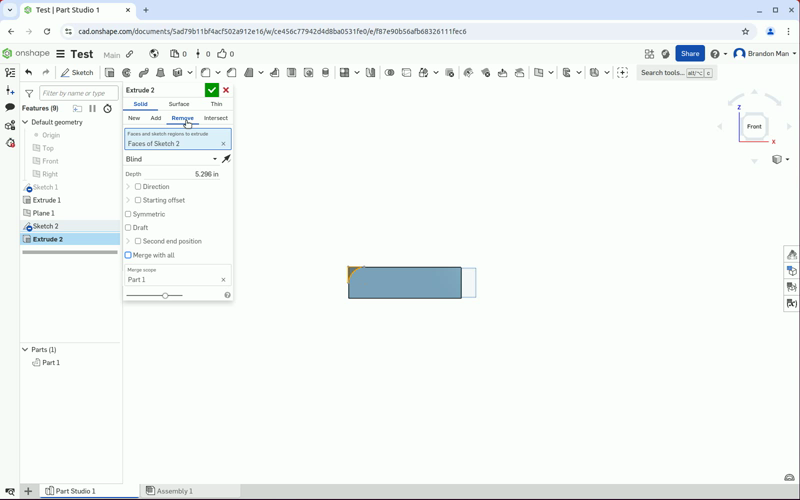
key(space)
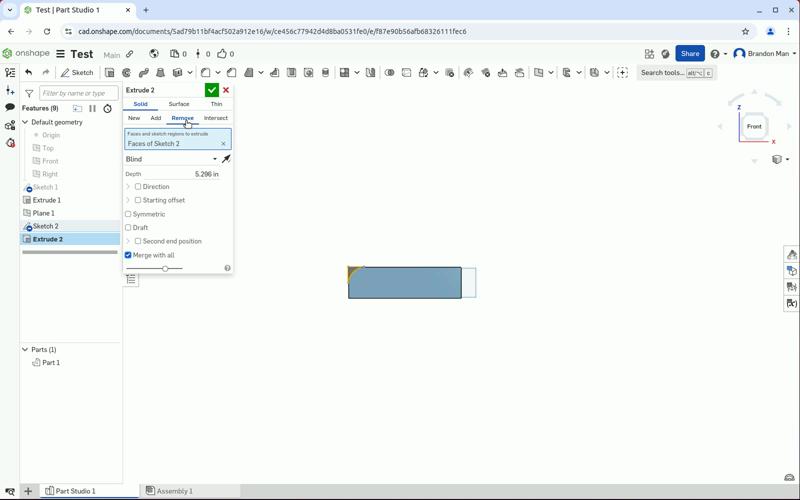
key(enter)
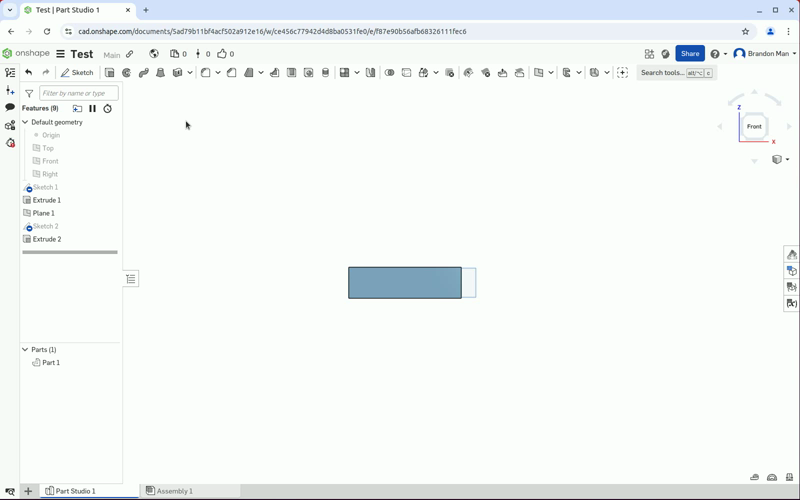
key(shift+h)
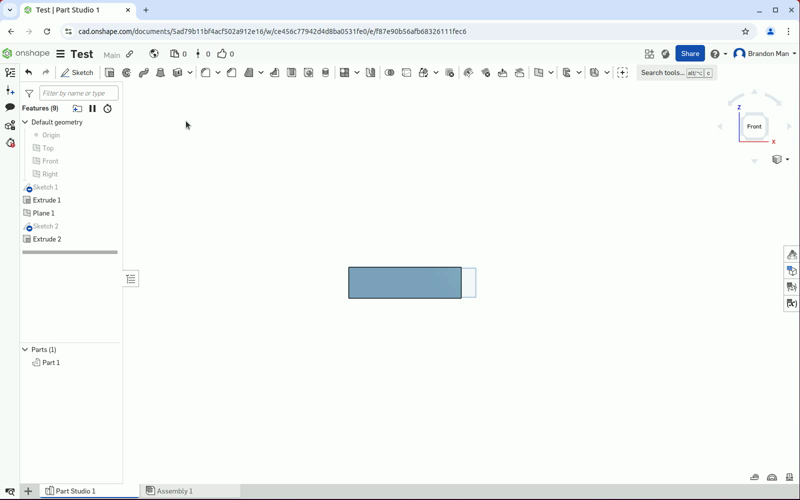
key(shift+h)
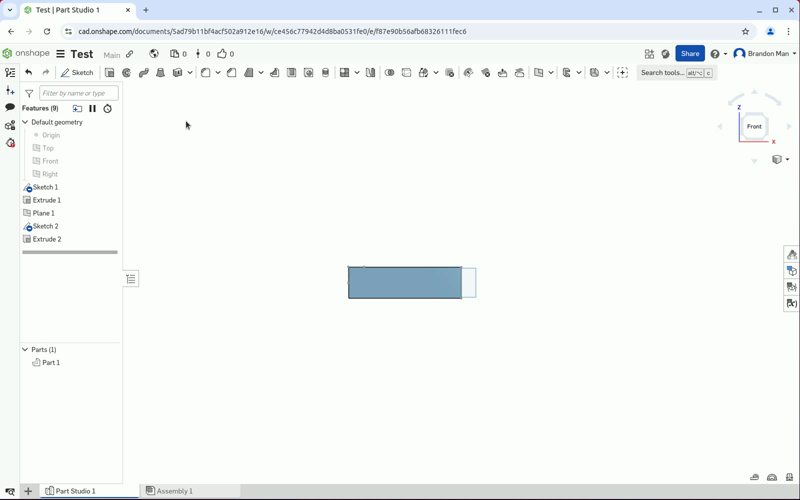
key(shift+7)
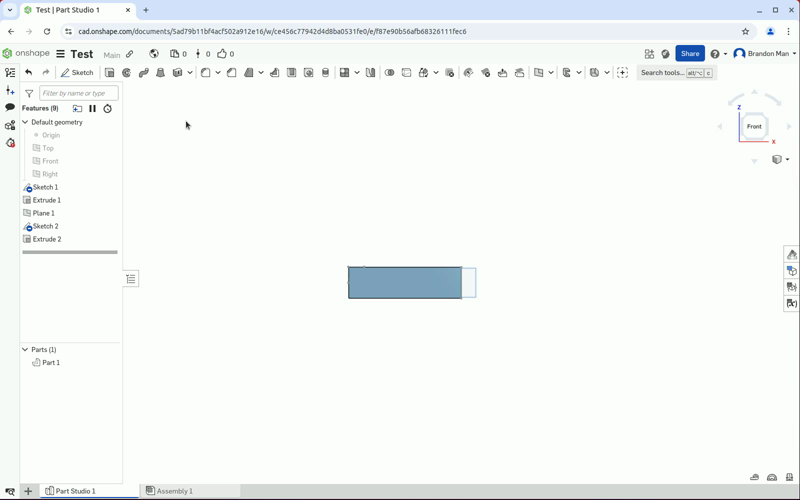
key(left, 2)
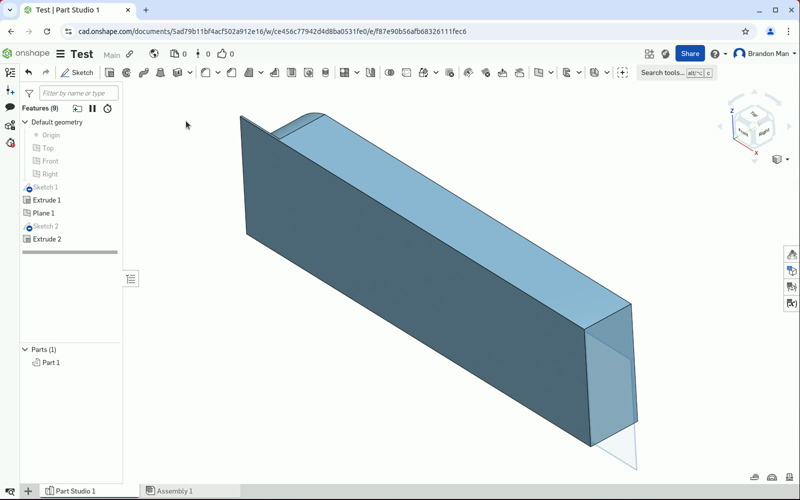
key(down, 2)
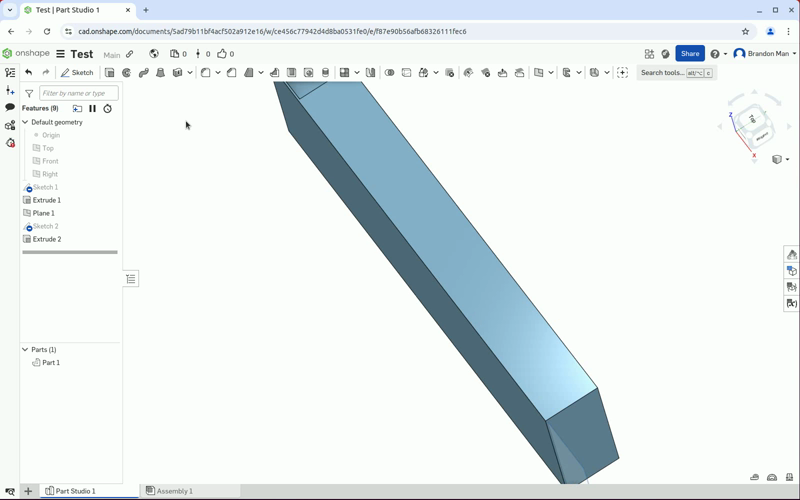
key(up, 2)
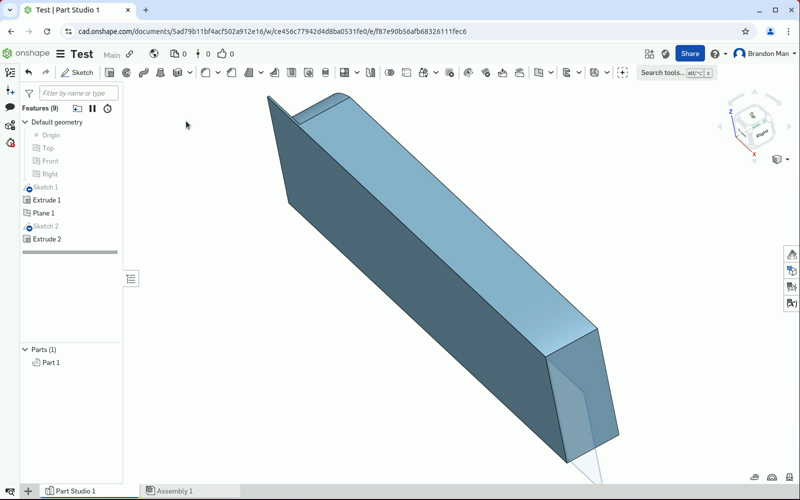
key(right, 2)
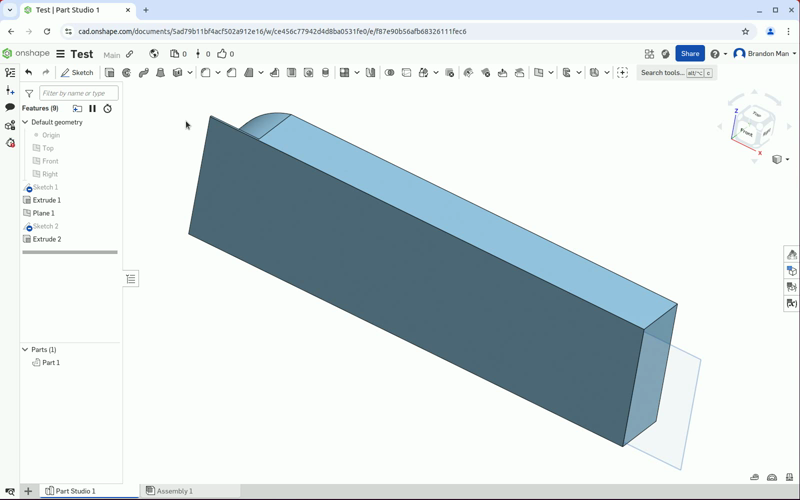
mouse_move(73, 189)
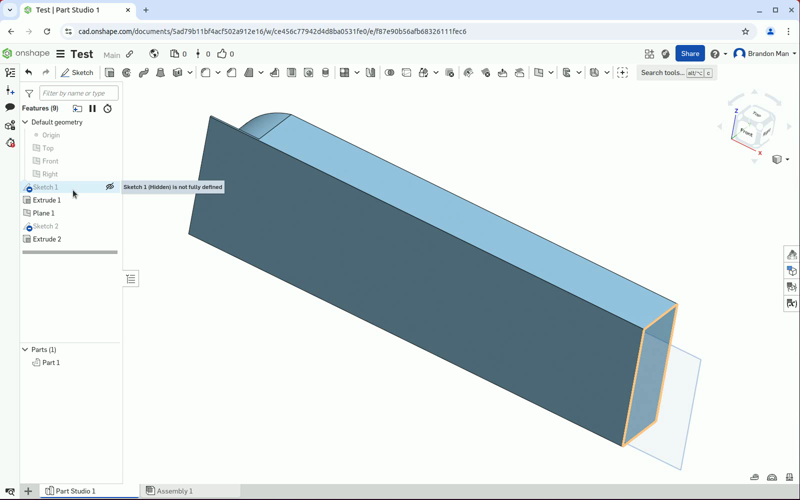
click(73, 189)